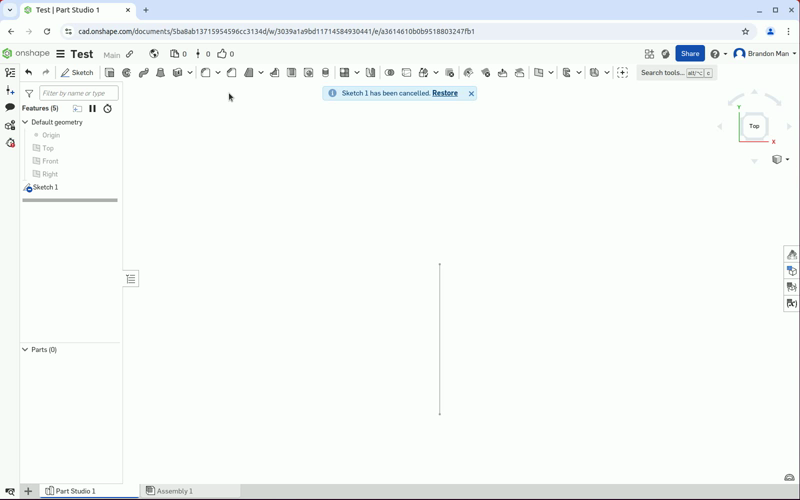
key(shift+h)
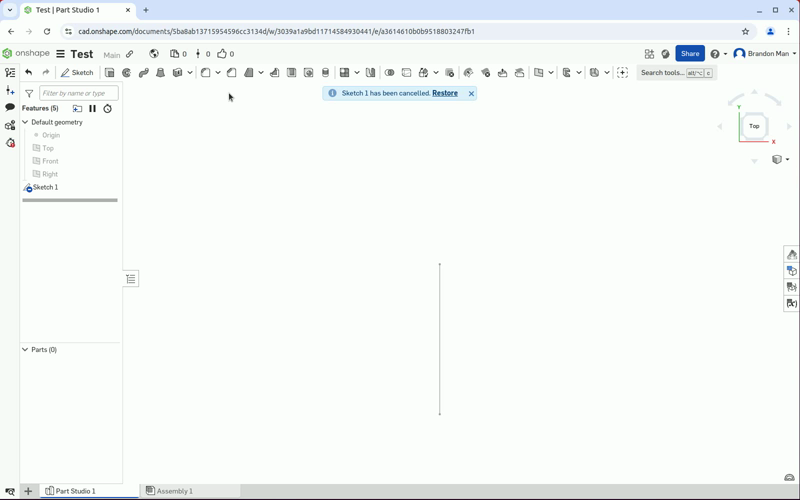
key(shift+s)
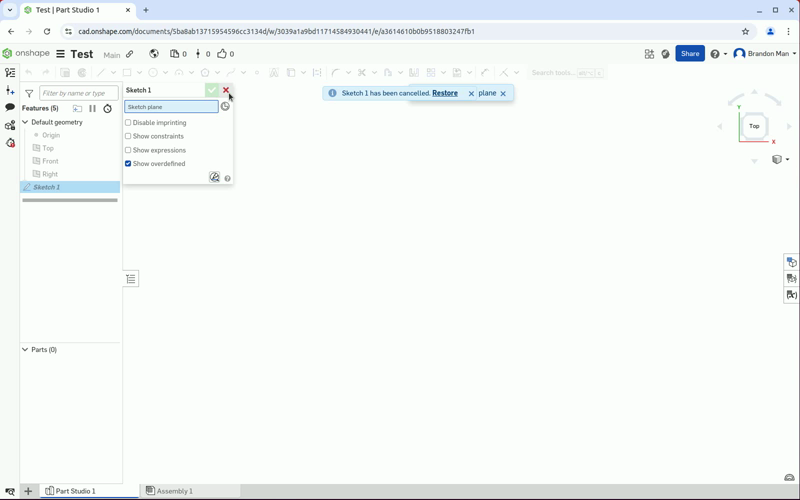
mouse_move(73, 150)
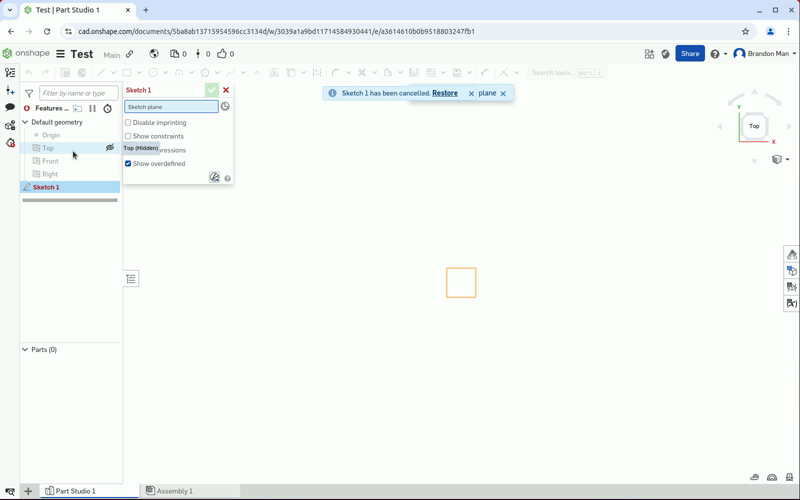
click(73, 150)
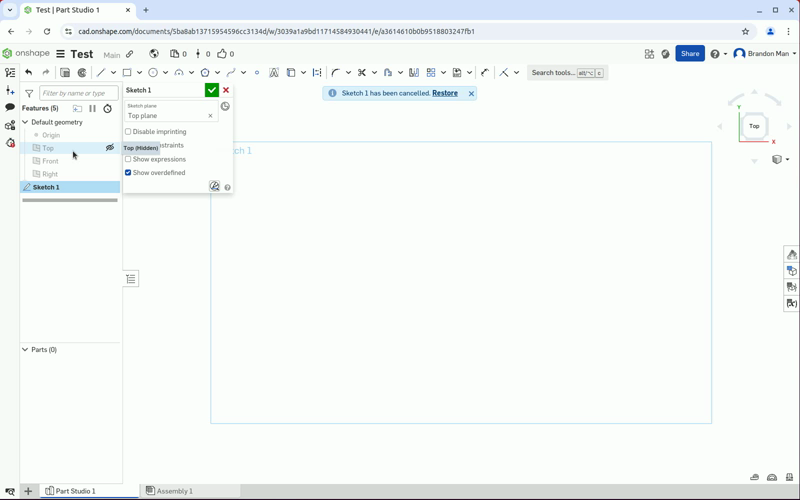
mouse_move(73, 352)
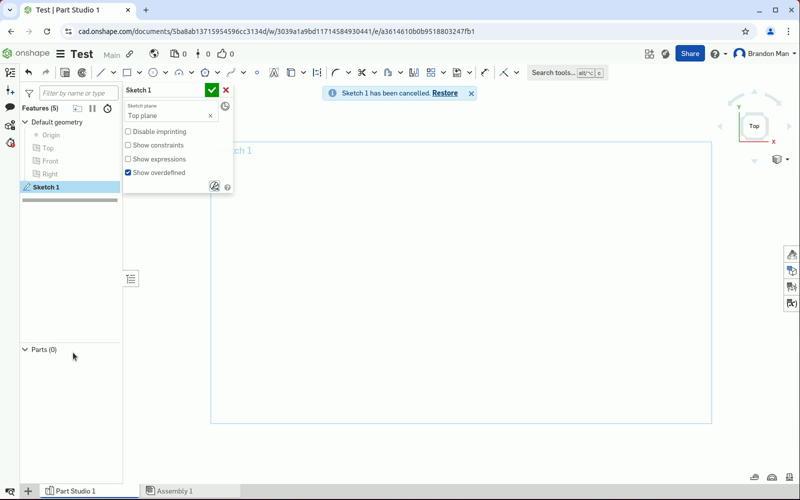
key(y)
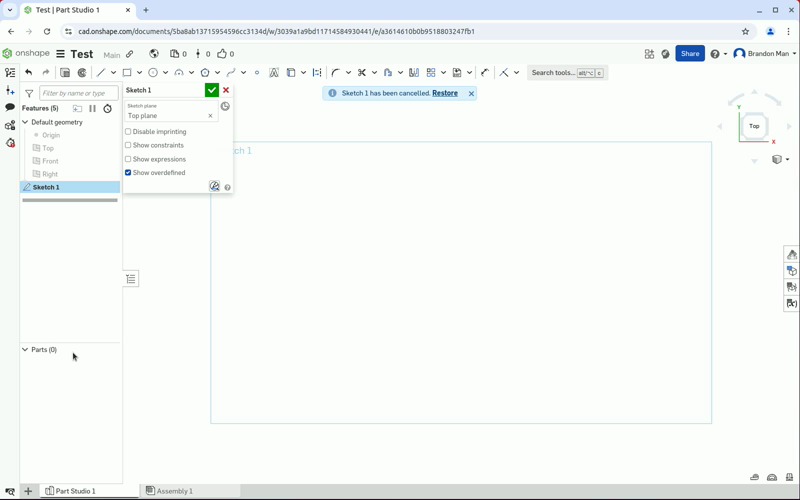
key(l)
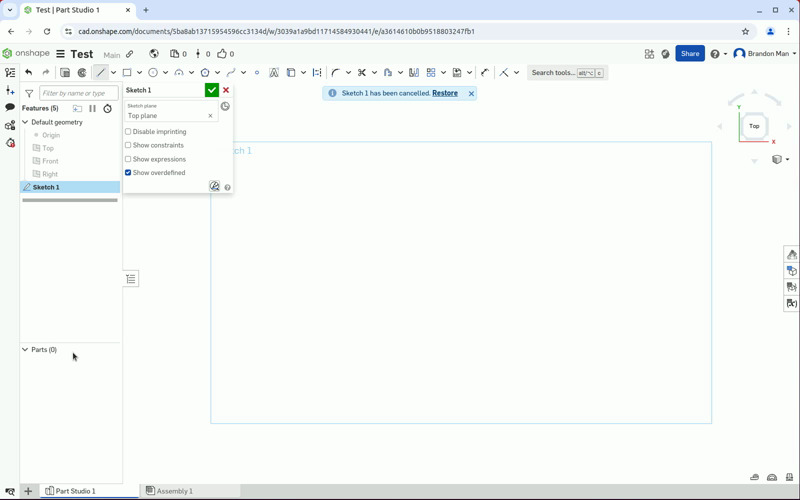
key_down(shift)
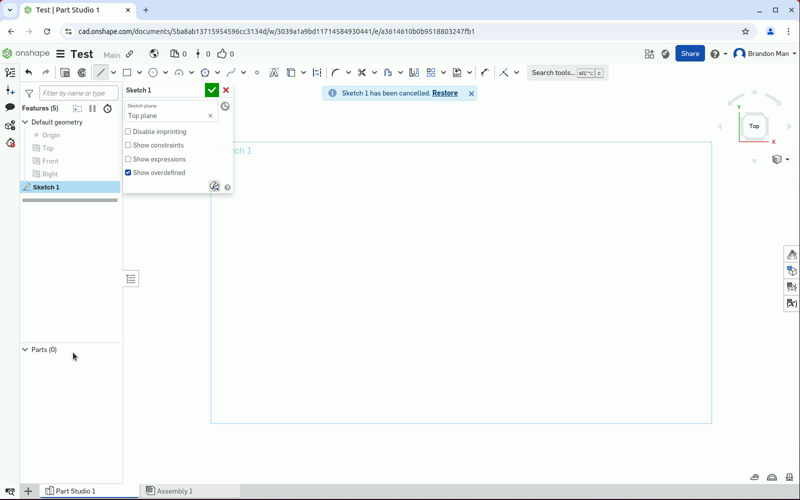
mouse_move(460, 282)
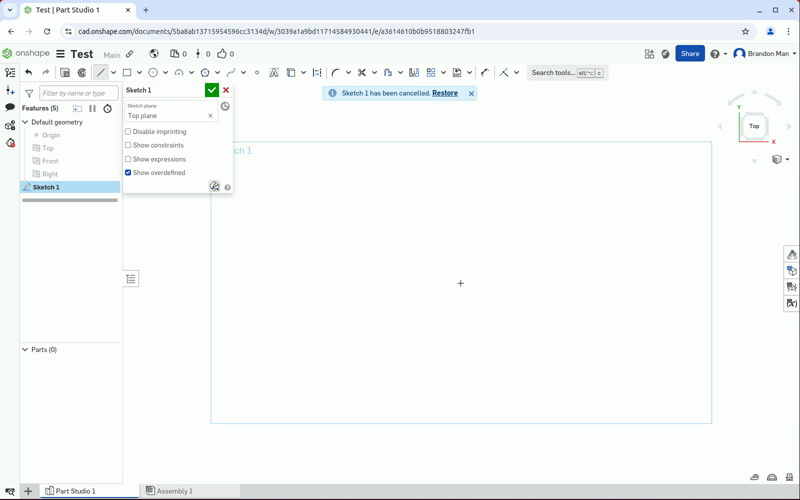
click(460, 282)
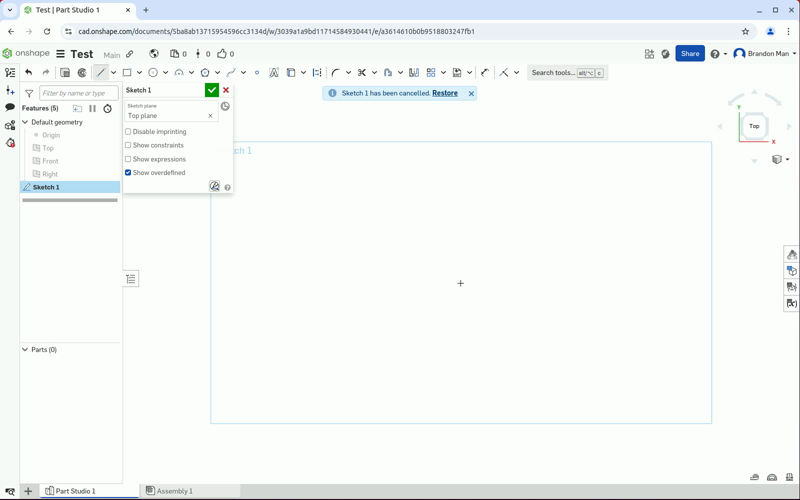
key_up(shift)
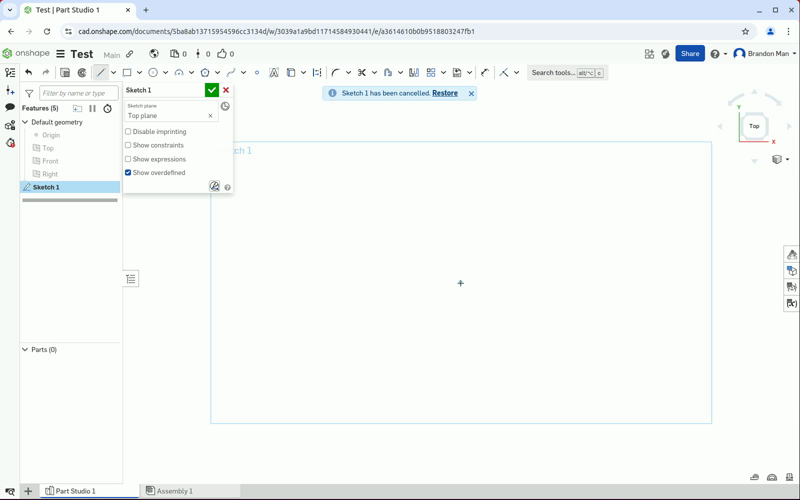
key_down(shift)
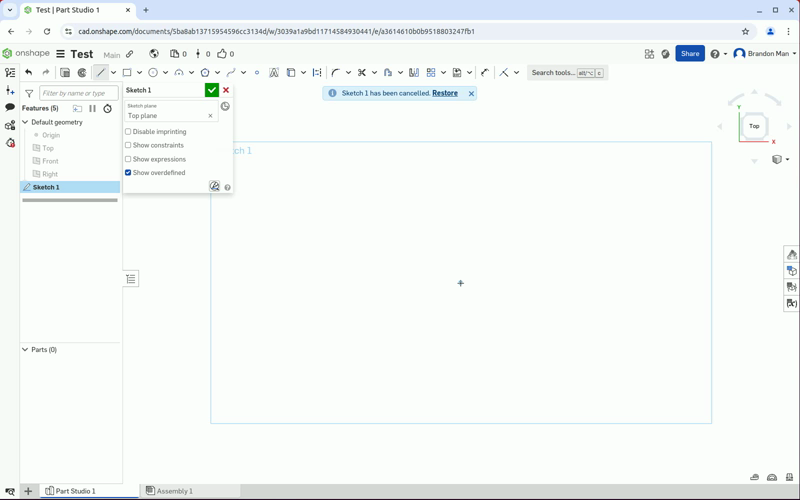
mouse_move(573, 339)
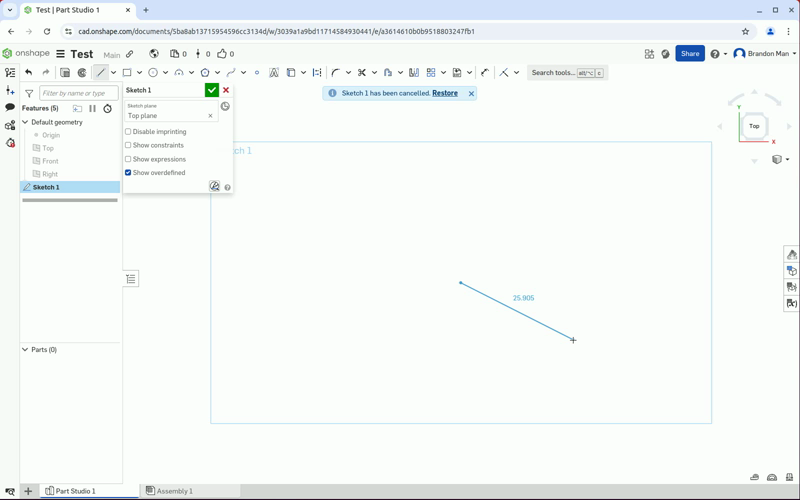
click(573, 339)
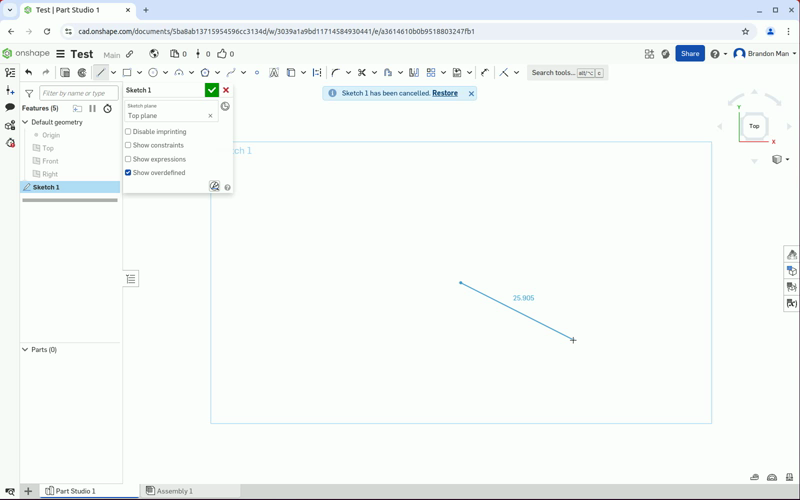
key_up(shift)
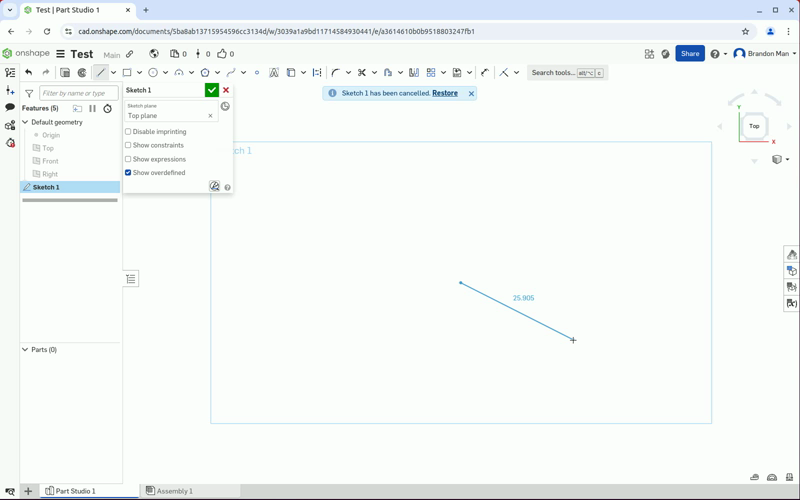
key_down(shift)
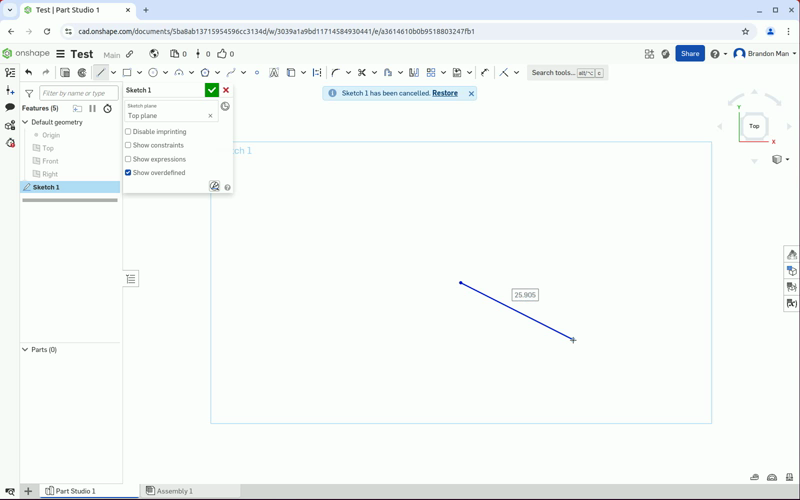
mouse_move(573, 226)
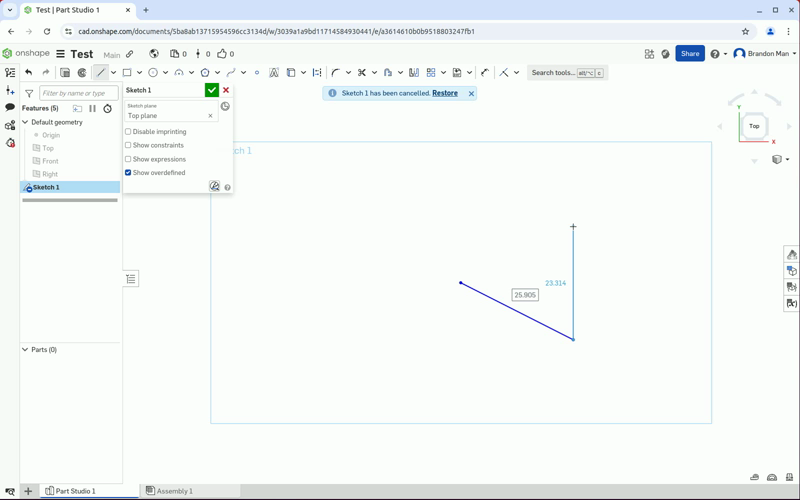
click(573, 226)
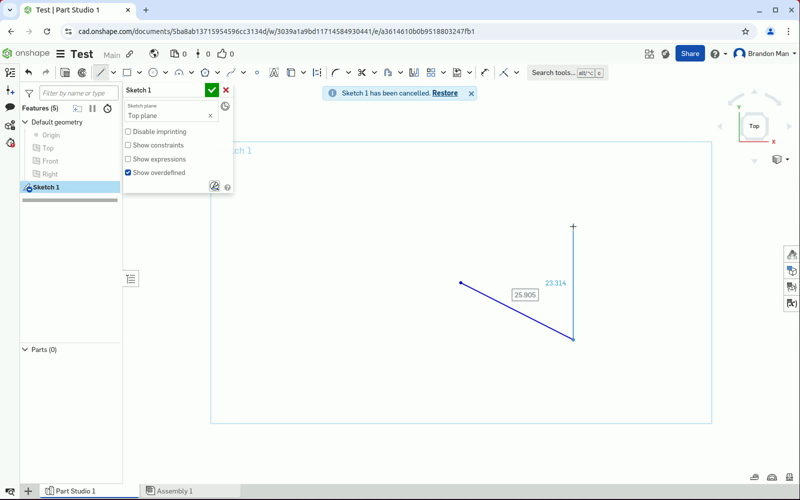
key_up(shift)
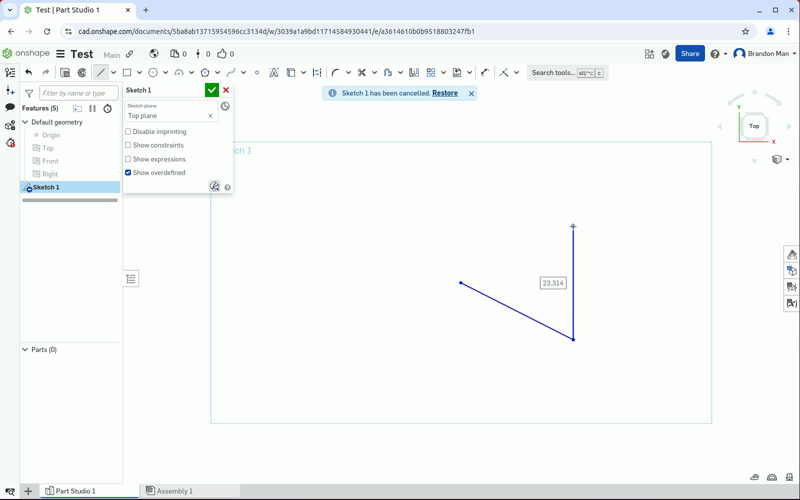
key_down(shift)
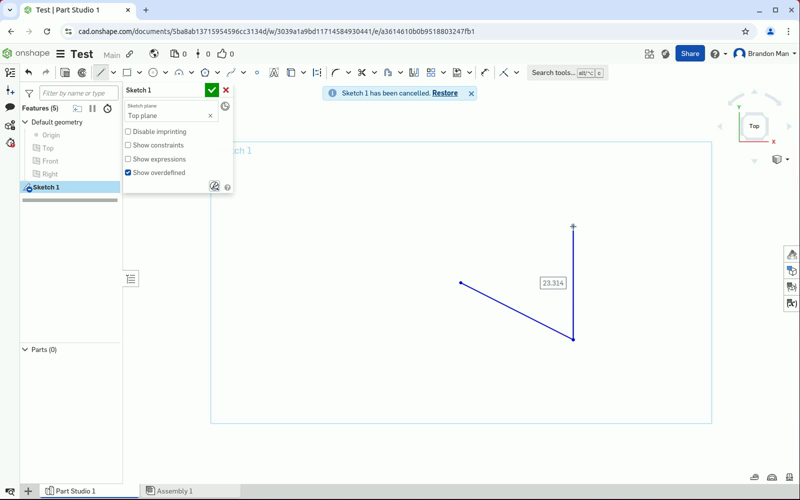
mouse_move(460, 226)
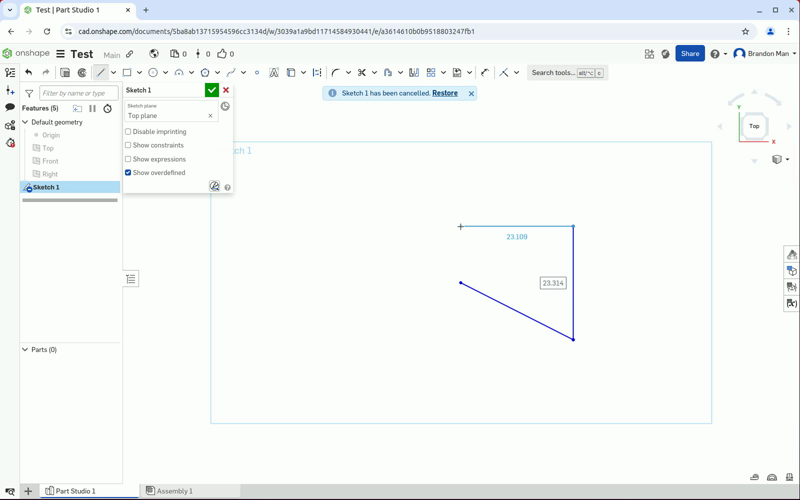
click(460, 226)
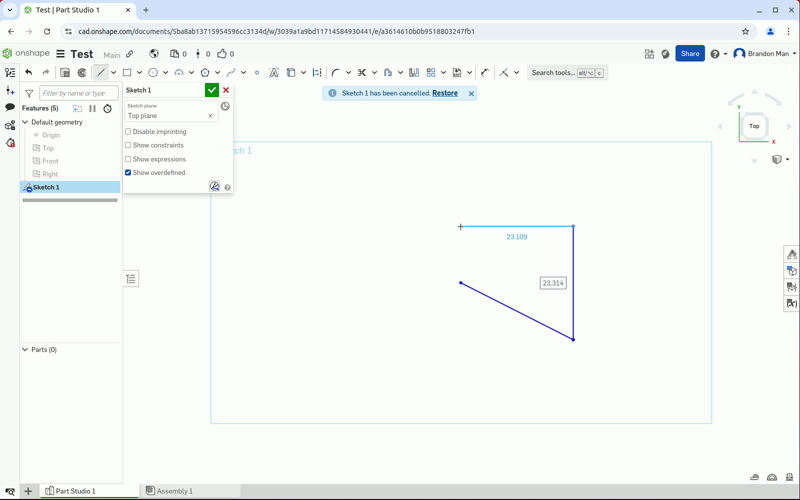
key_up(shift)
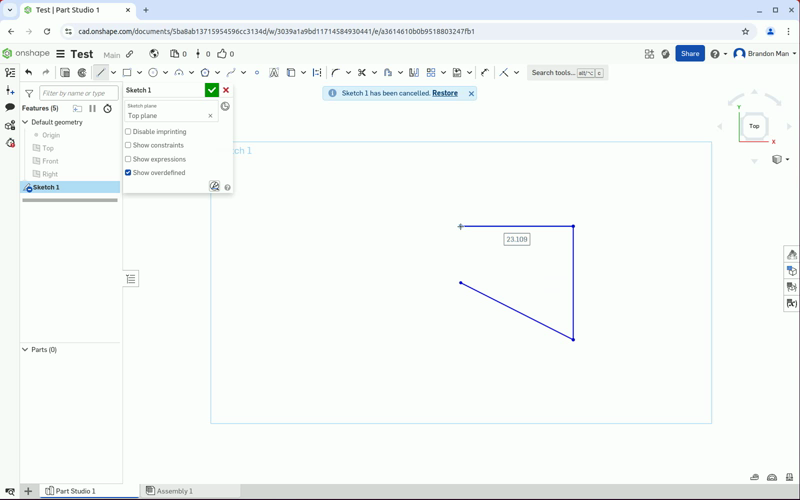
mouse_move(490, 226)
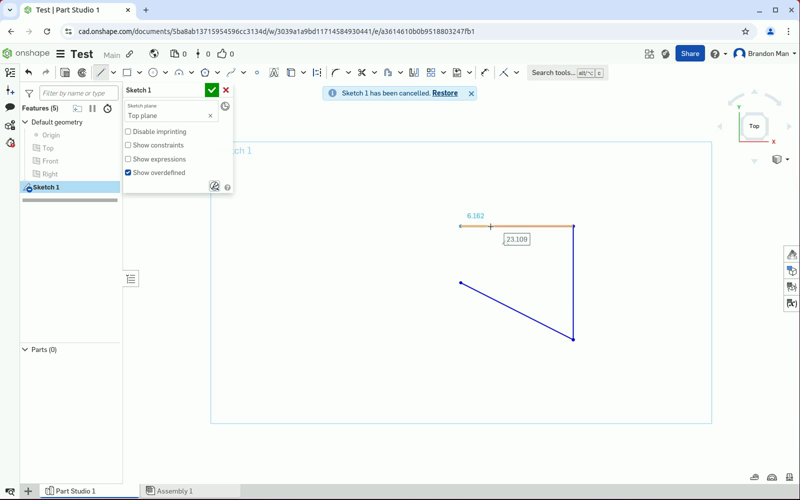
key_down(shift)
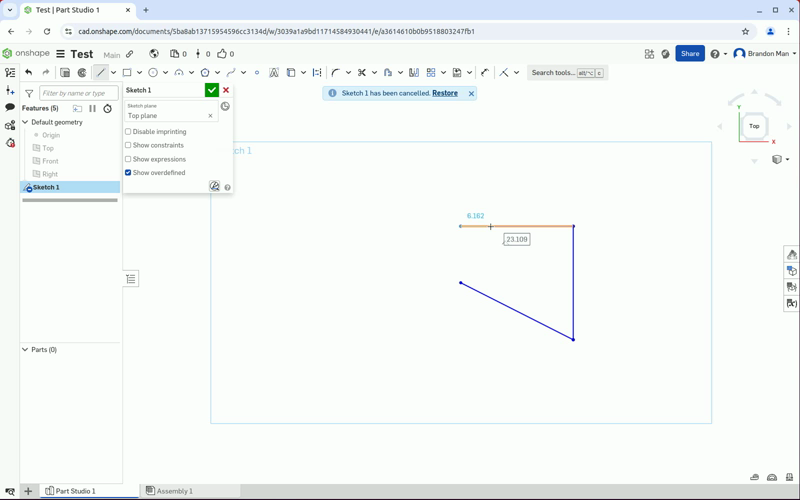
mouse_move(460, 282)
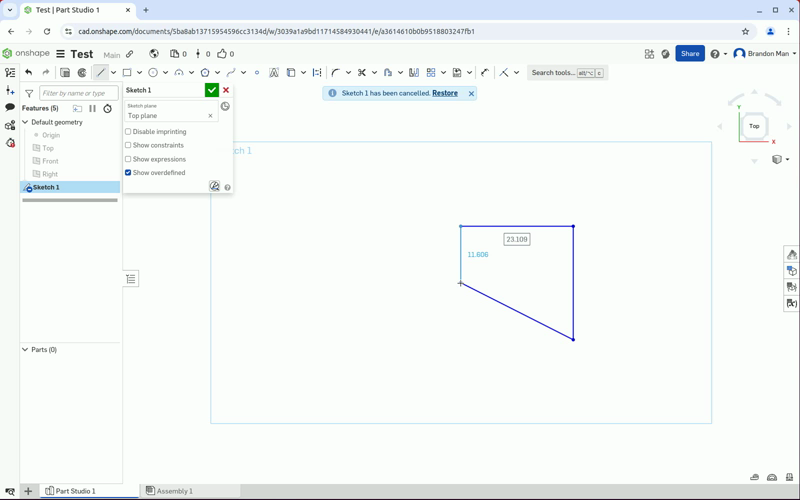
key_up(shift)
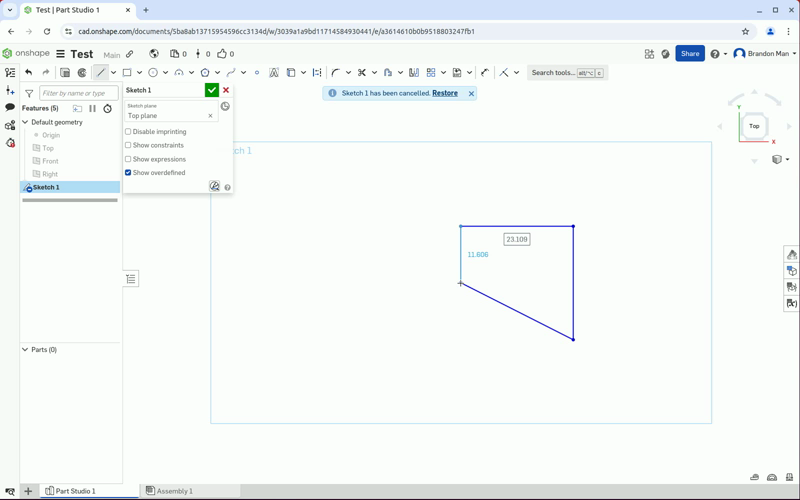
click(460, 282)
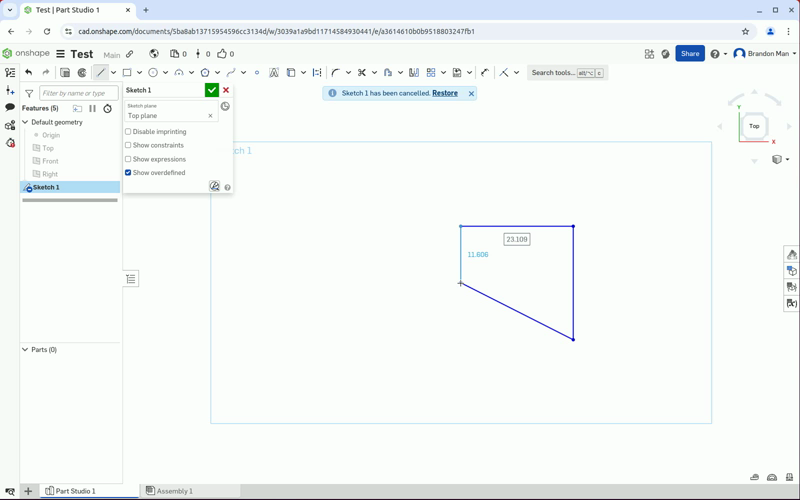
key(esc)
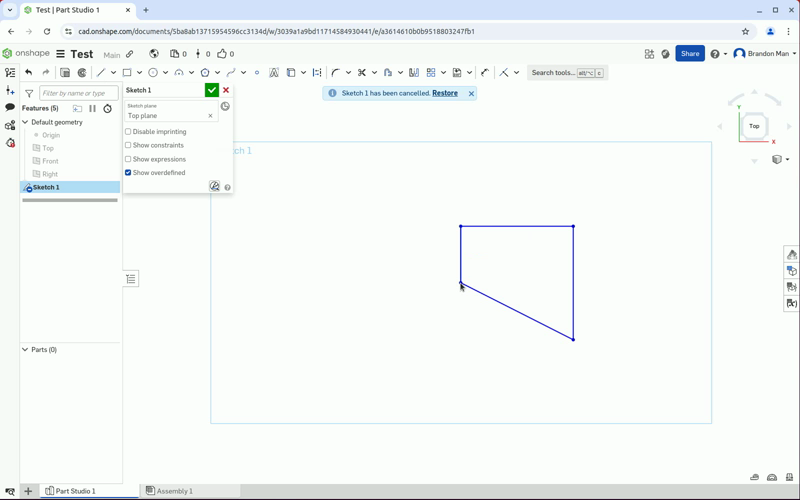
mouse_move(516, 274)
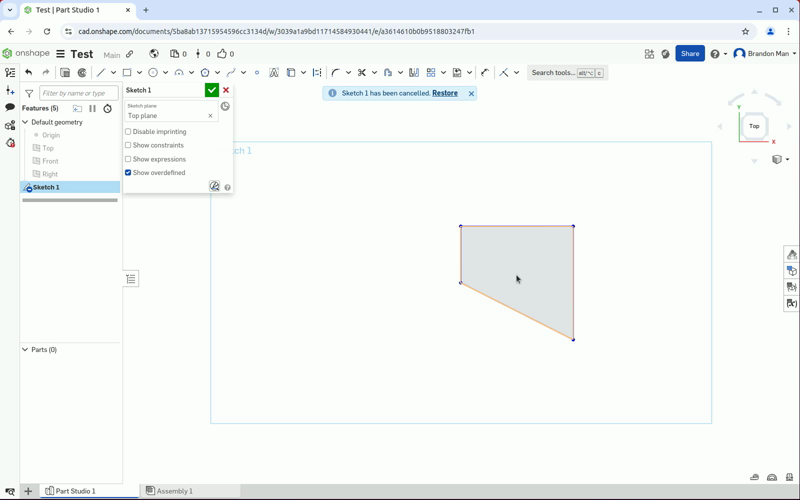
click(516, 274)
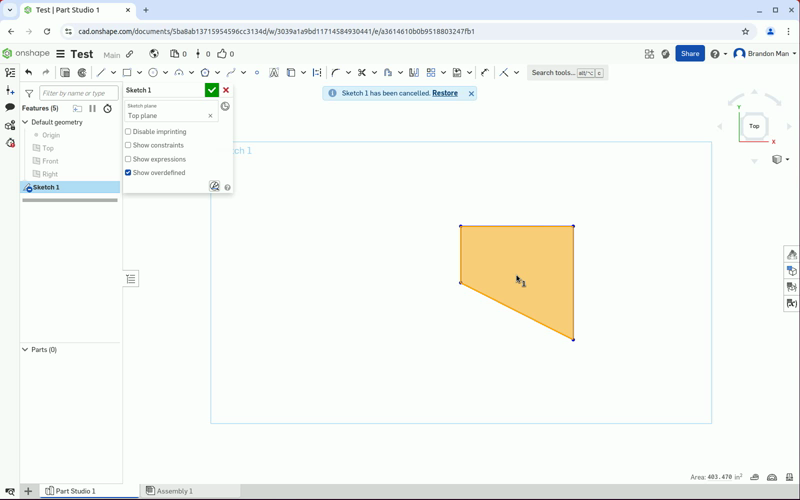
mouse_move(73, 352)
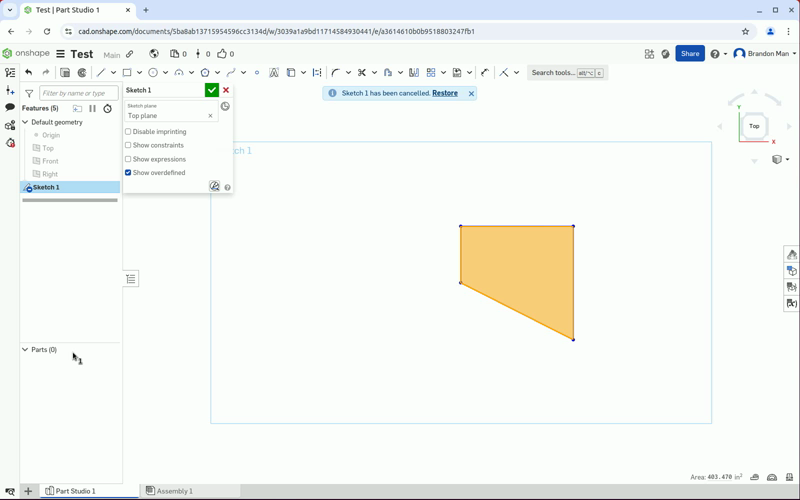
key(shift+y)
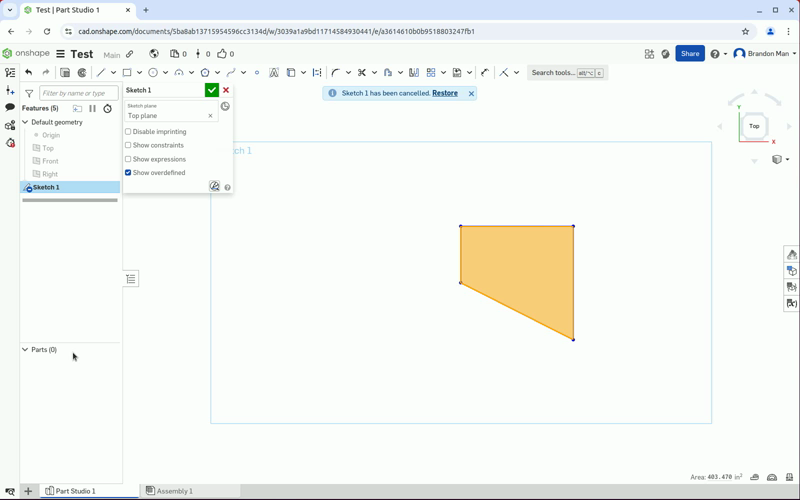
key(shift+e)
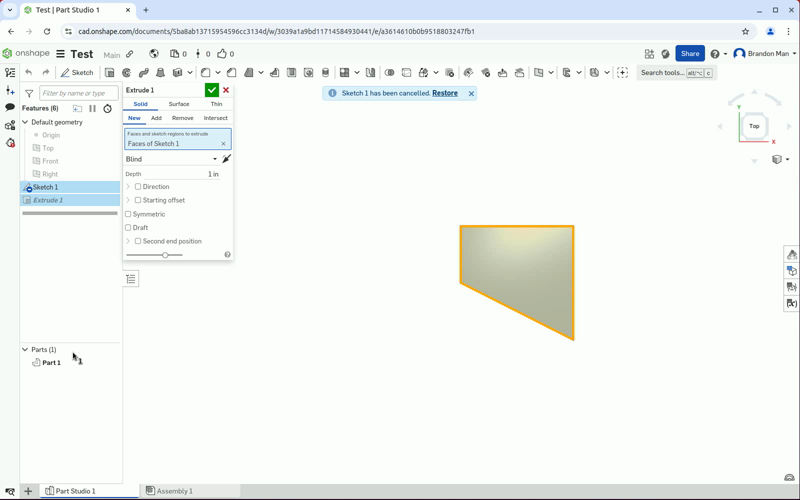
mouse_move(143, 106)
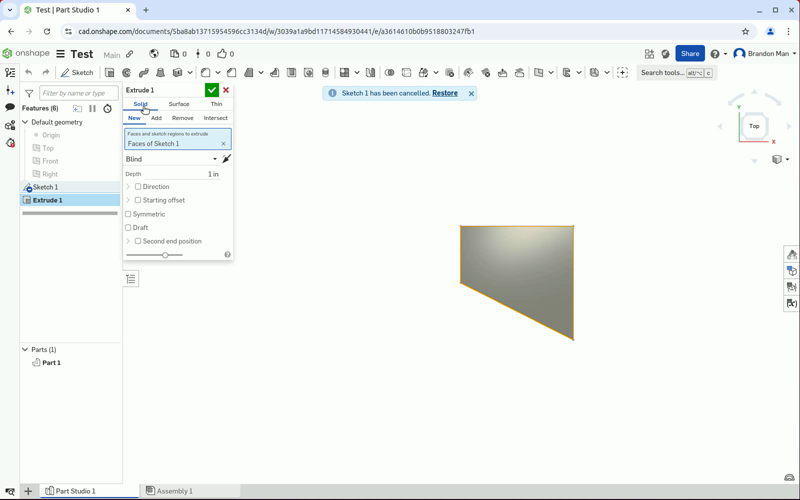
click(143, 106)
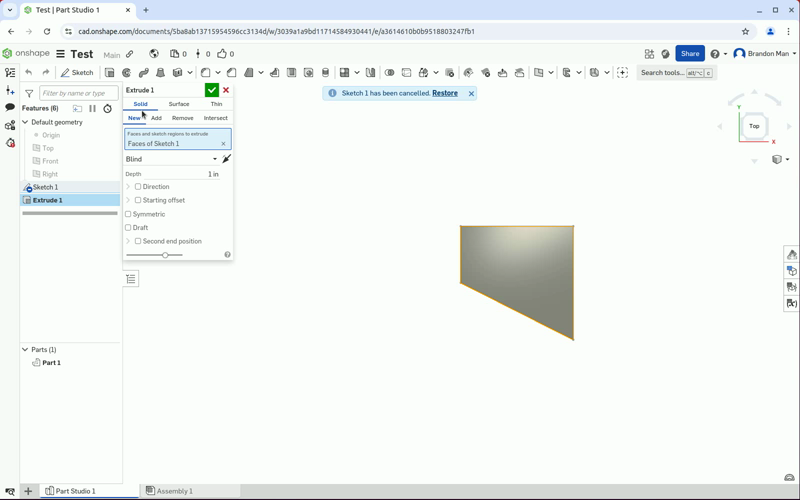
mouse_move(137, 120)
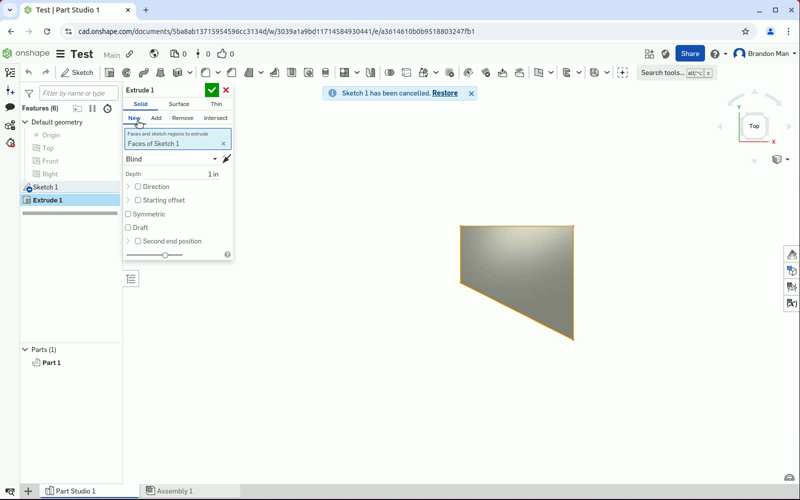
click(137, 120)
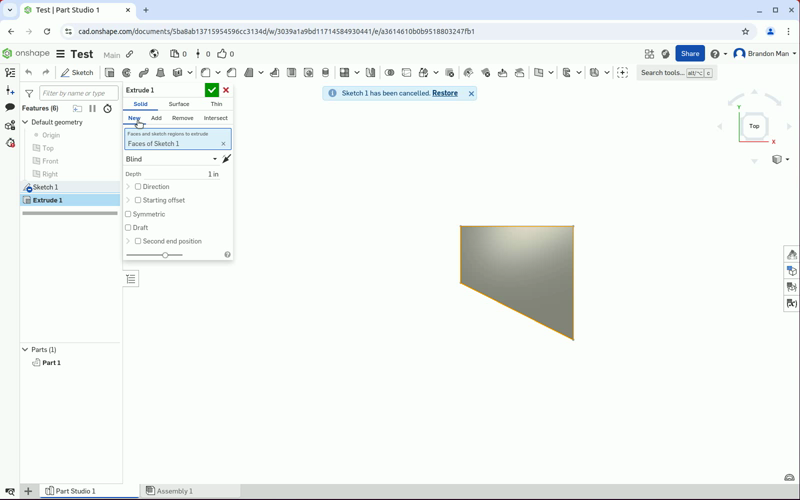
key(tab, 4)
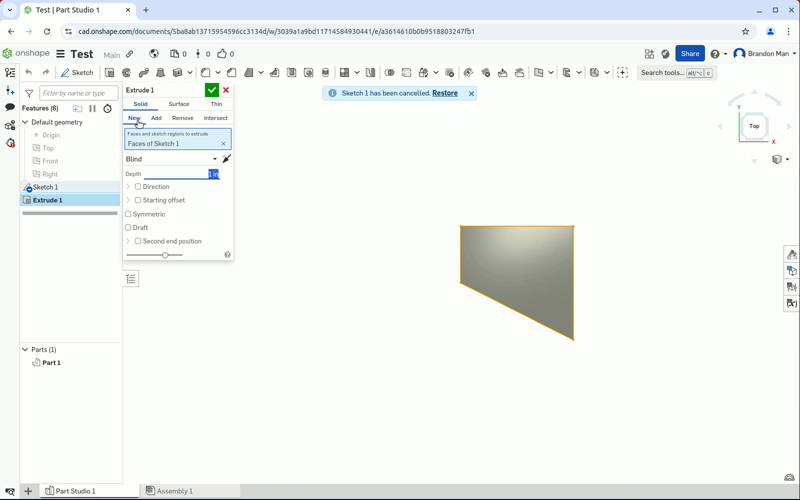
text(5.777)
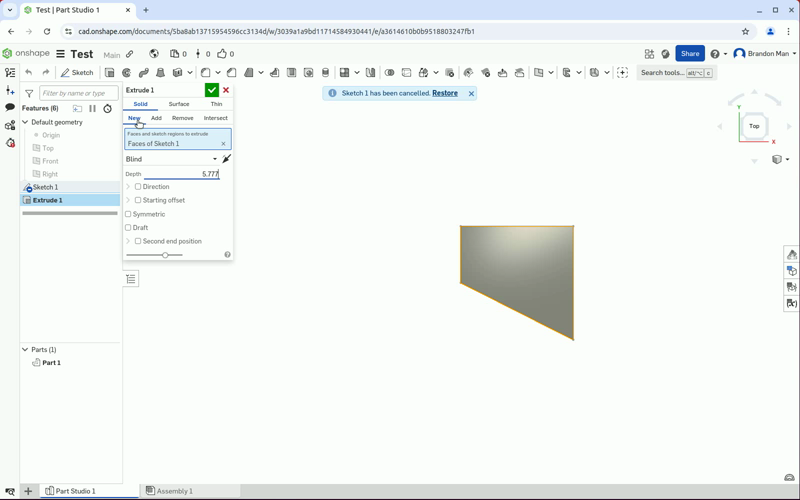
key(enter)
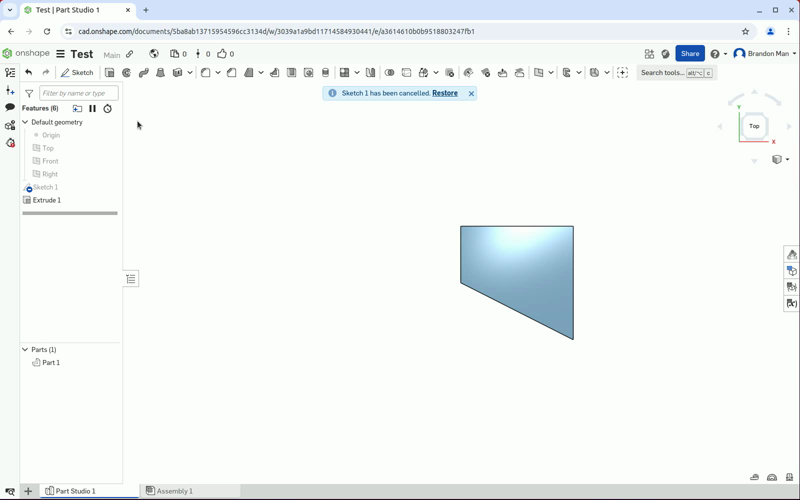
key(shift+h)
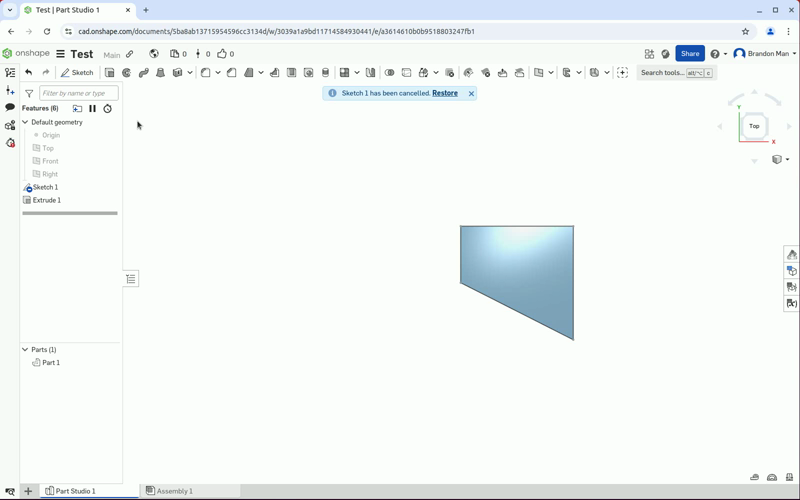
key(shift+h)
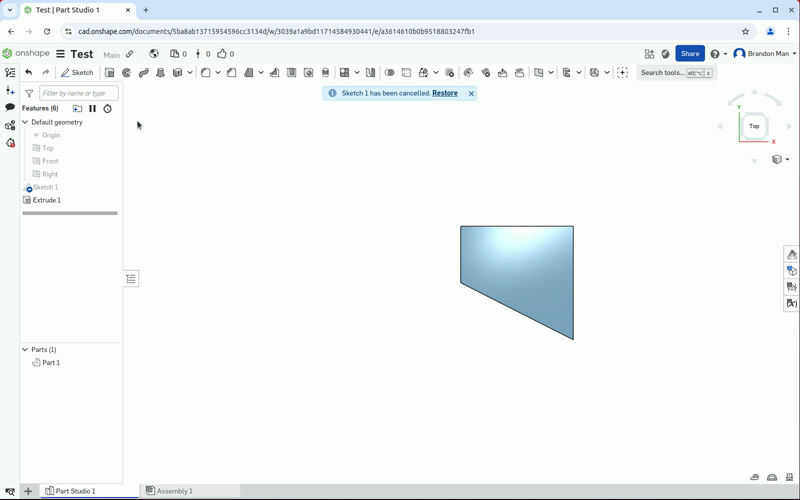
mouse_move(73, 189)
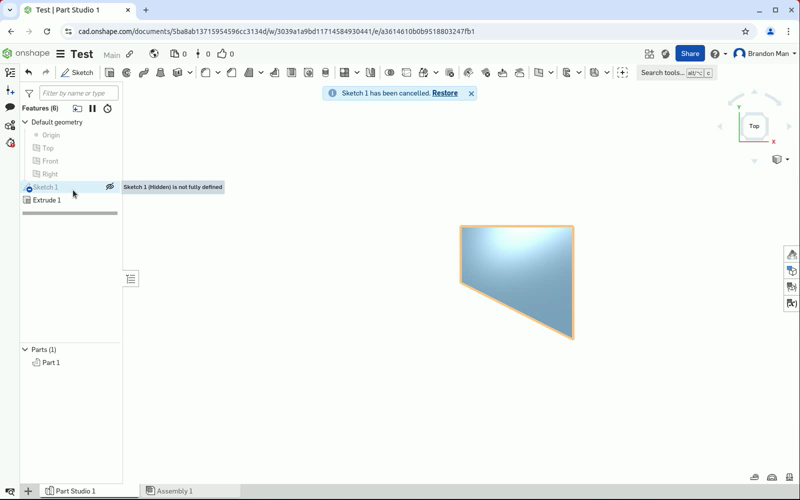
click(73, 189)
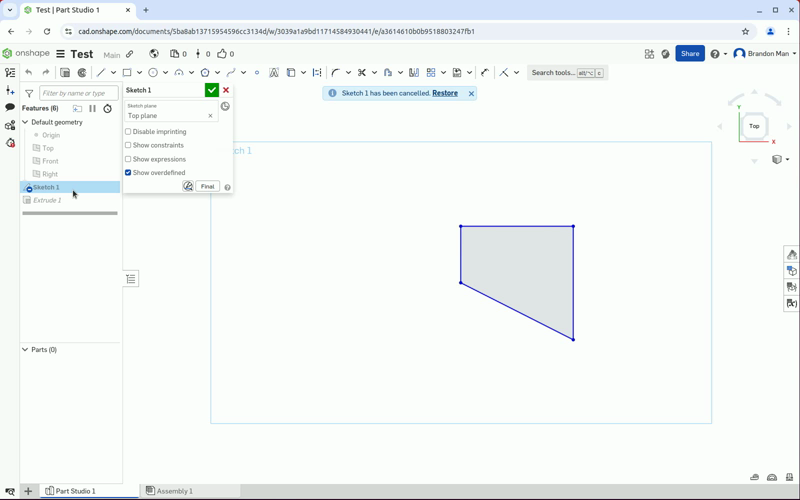
mouse_move(229, 92)
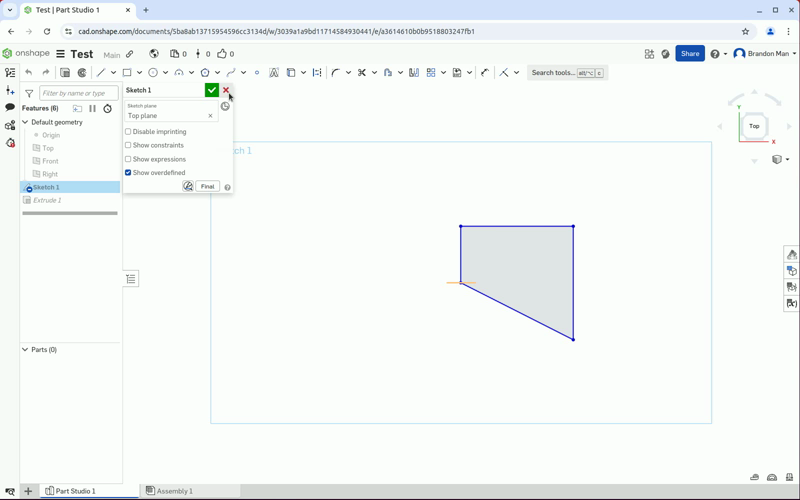
click(229, 92)
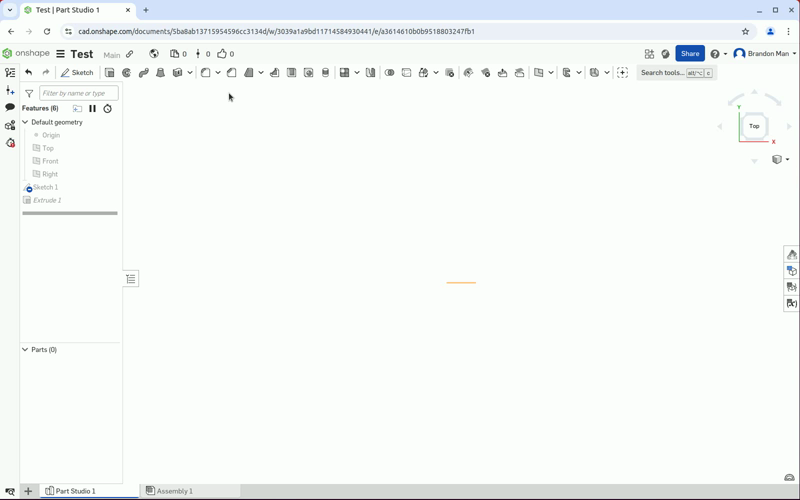
mouse_move(541, 75)
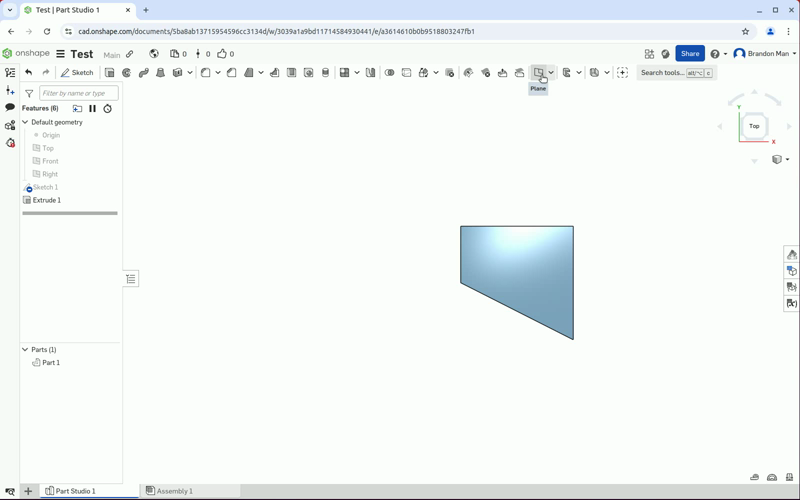
click(541, 75)
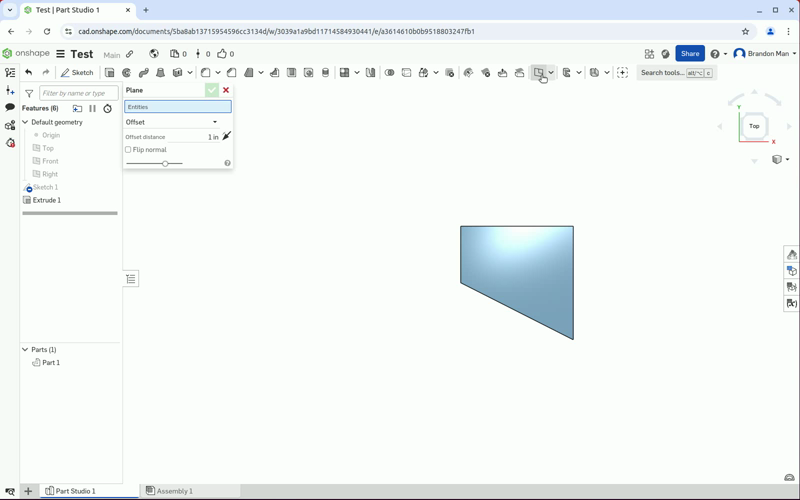
mouse_move(73, 150)
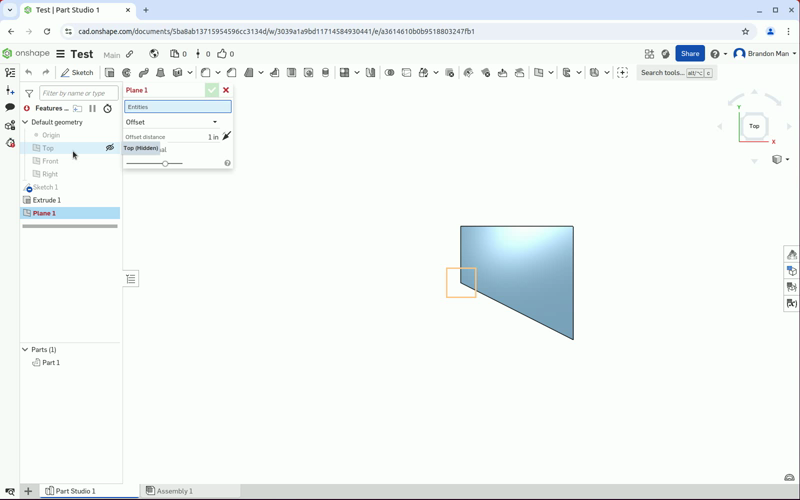
click(73, 150)
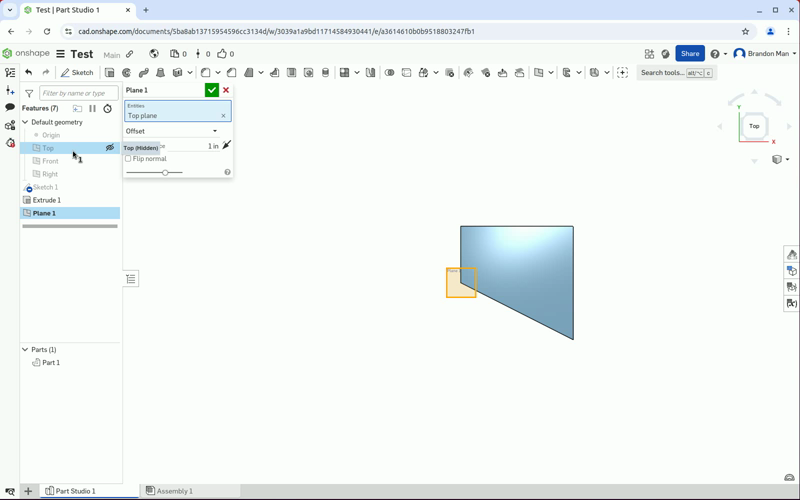
key(tab, 2)
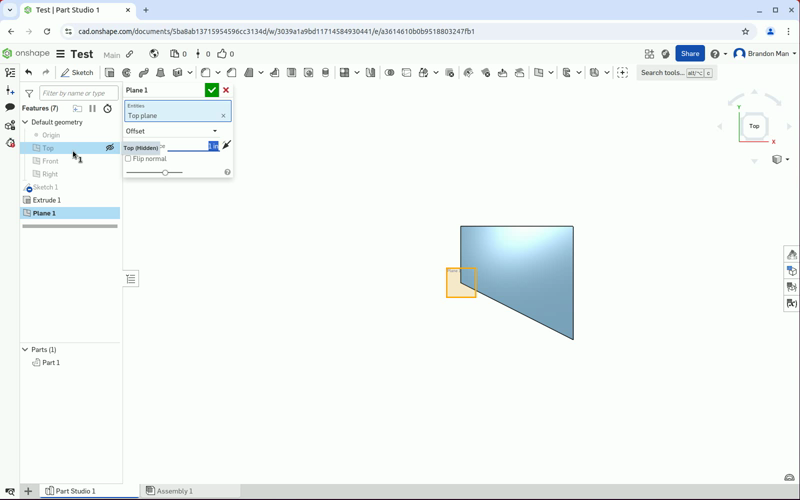
text(5.792)
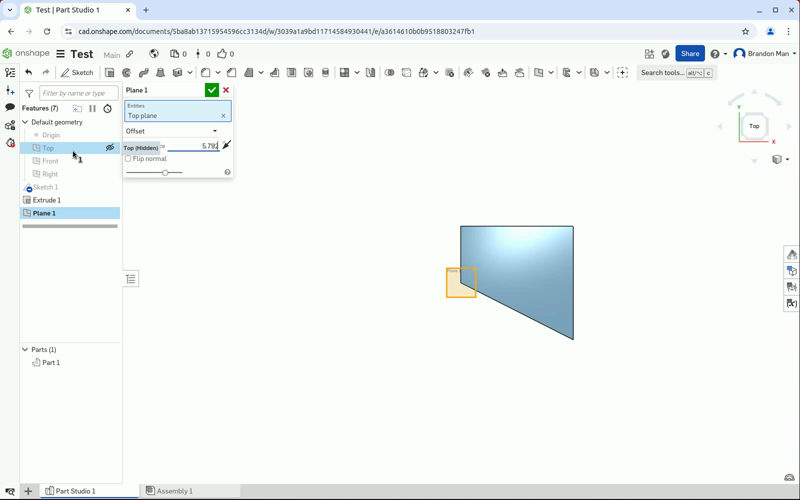
key(enter, 2)
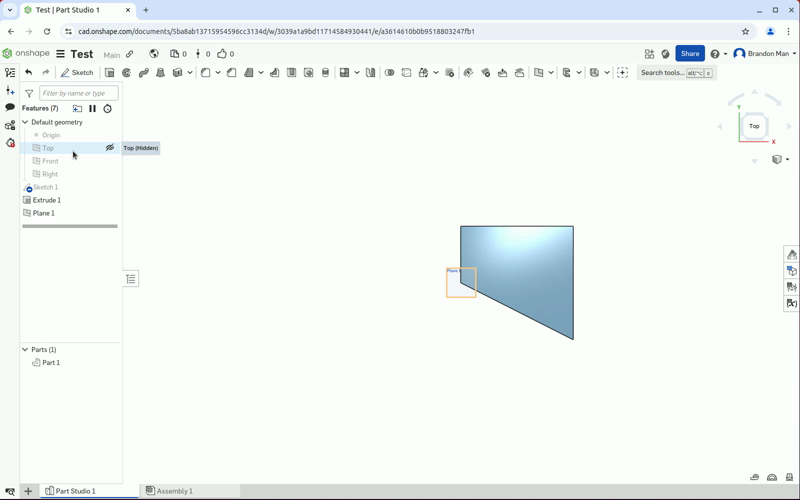
key(shift+s)
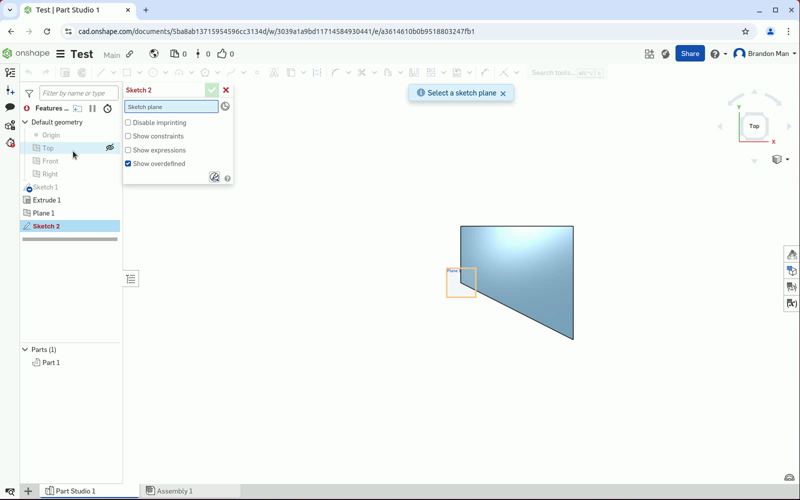
mouse_move(73, 215)
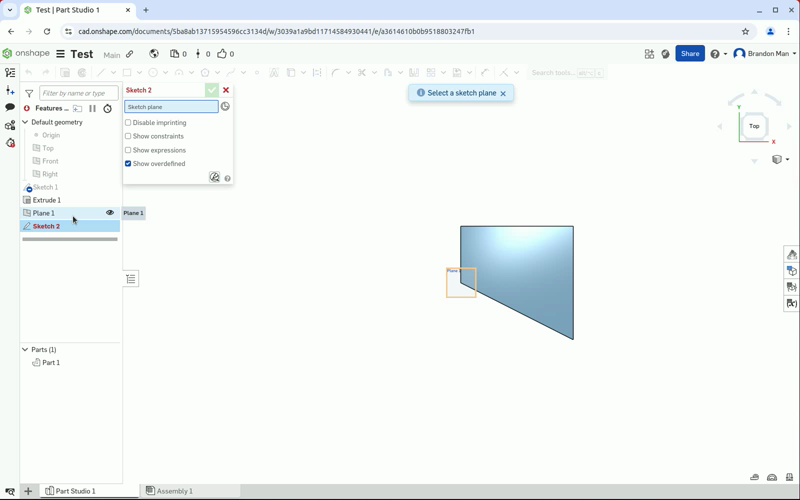
click(73, 215)
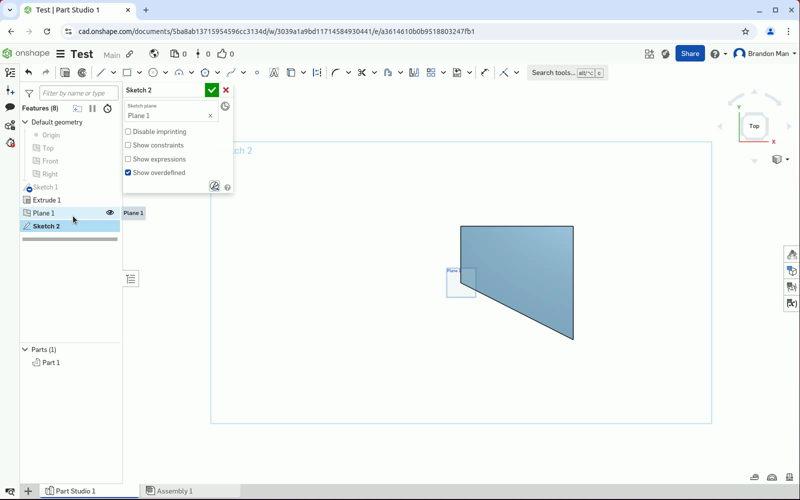
mouse_move(73, 352)
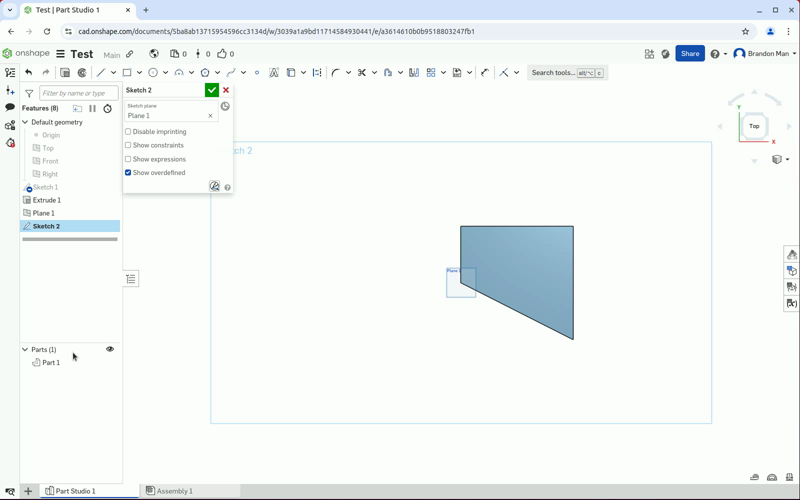
key(y)
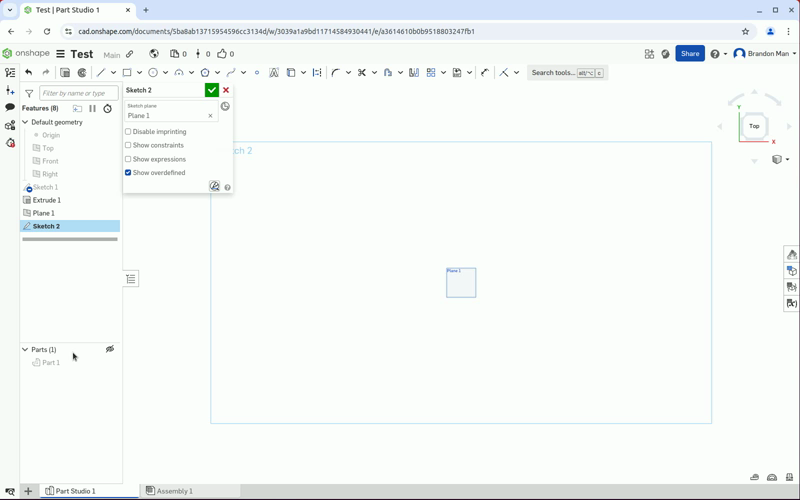
key(l)
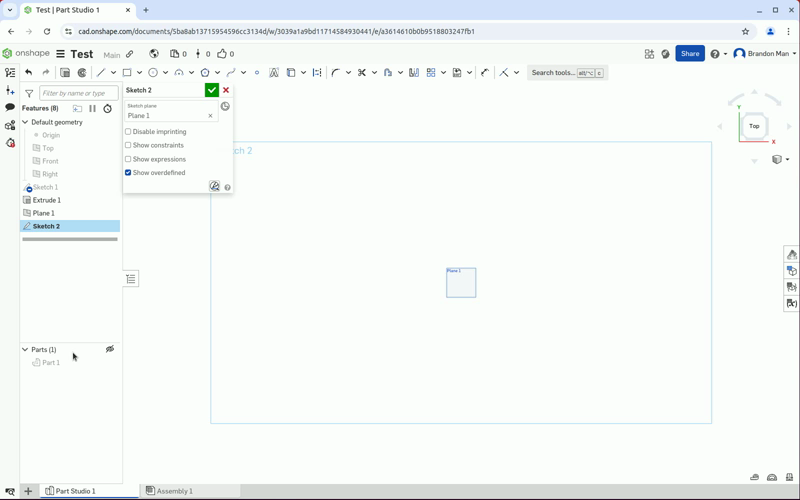
key_down(shift)
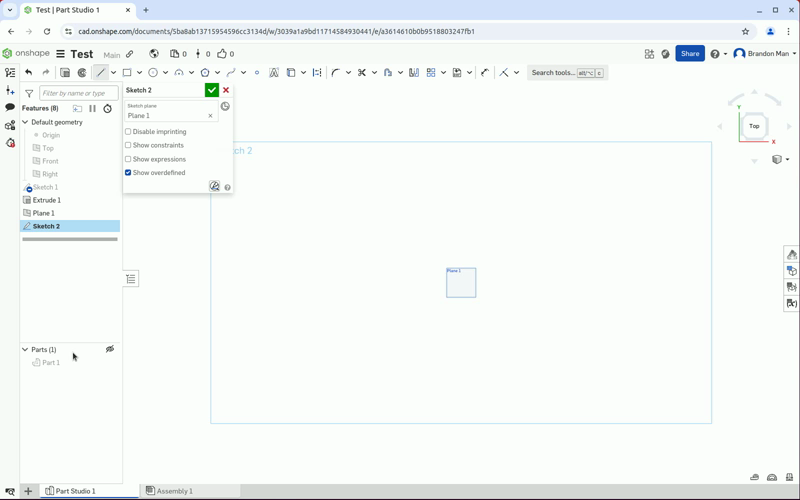
mouse_move(460, 282)
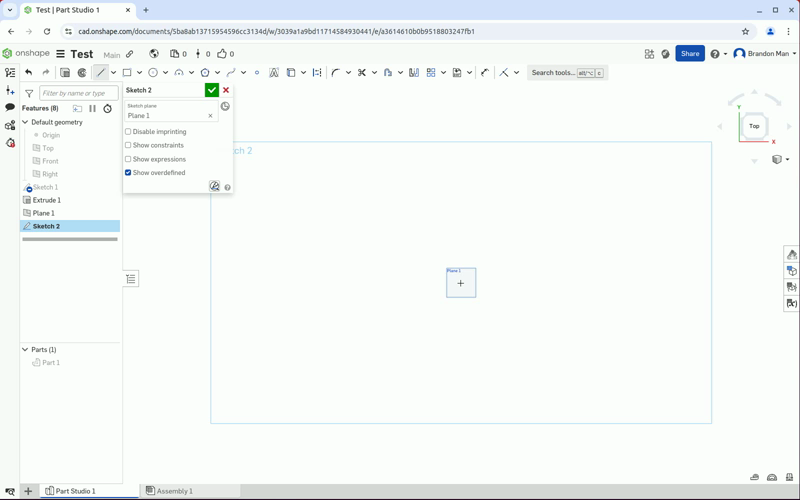
click(460, 282)
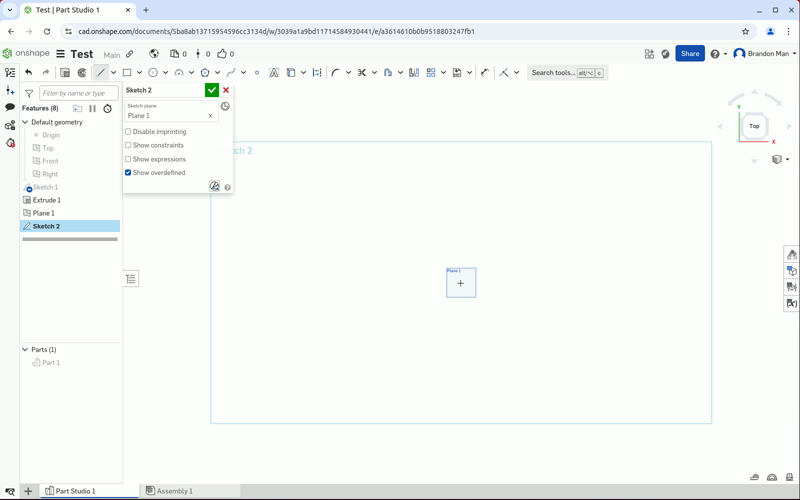
key_up(shift)
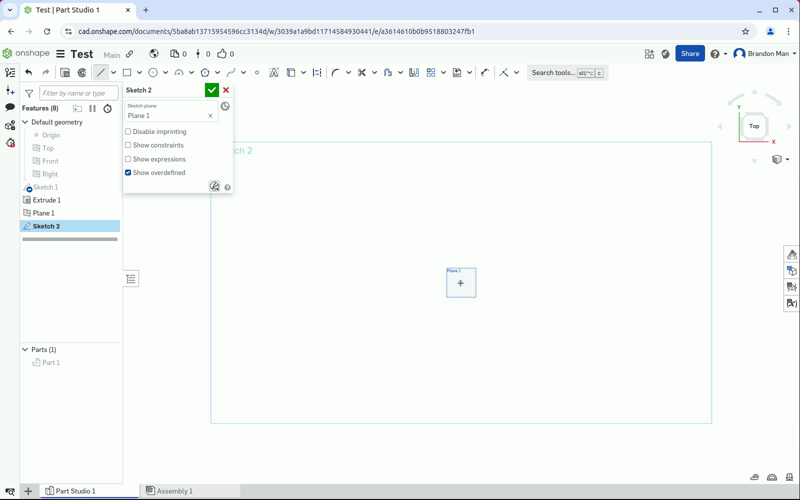
key_down(shift)
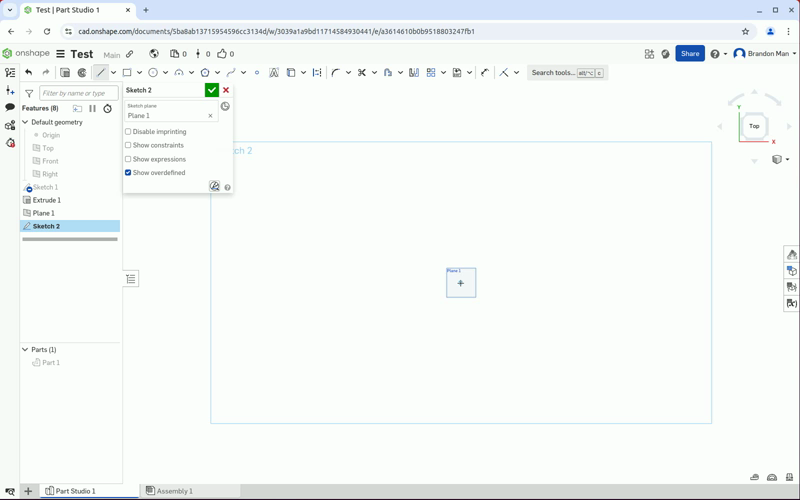
mouse_move(490, 282)
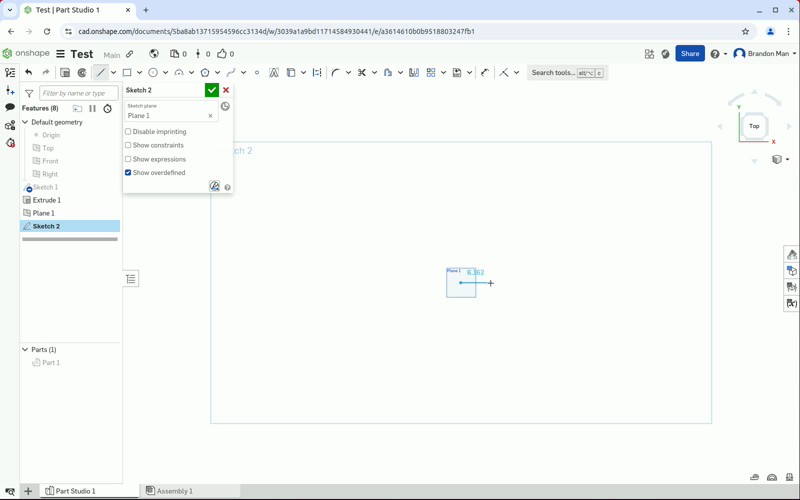
mouse_move(517, 282)
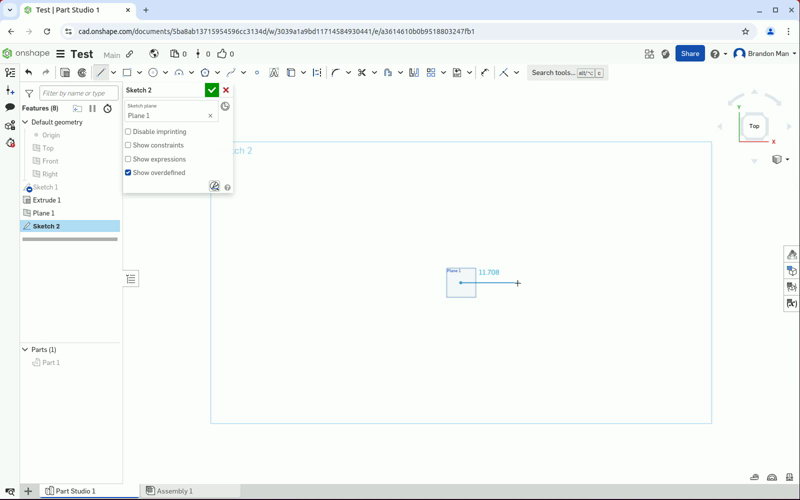
click(517, 282)
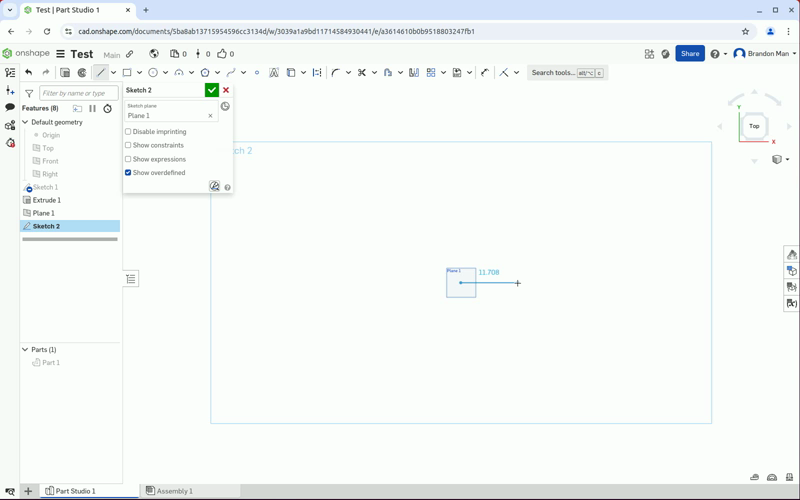
key_up(shift)
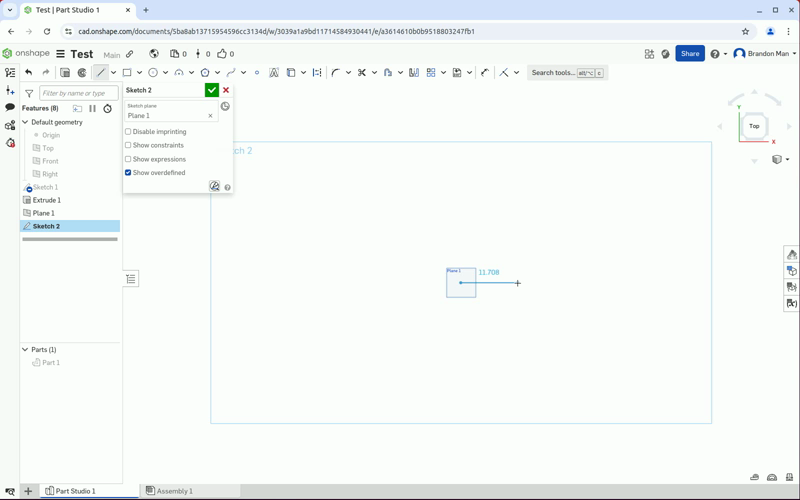
key_down(shift)
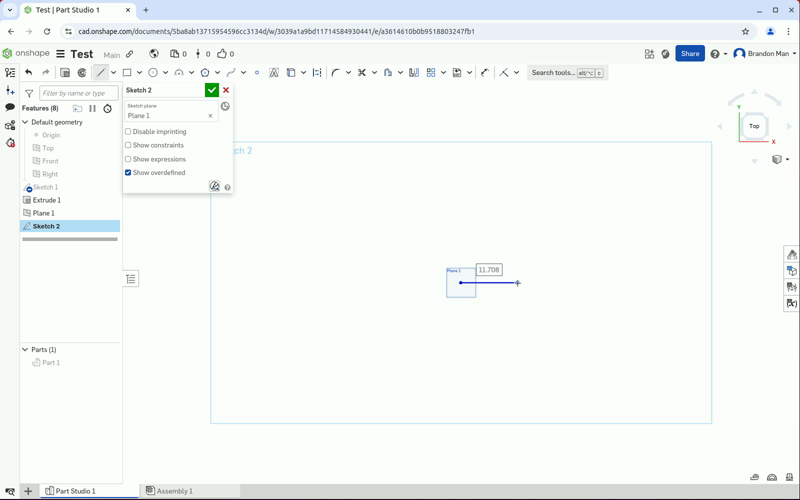
mouse_move(547, 282)
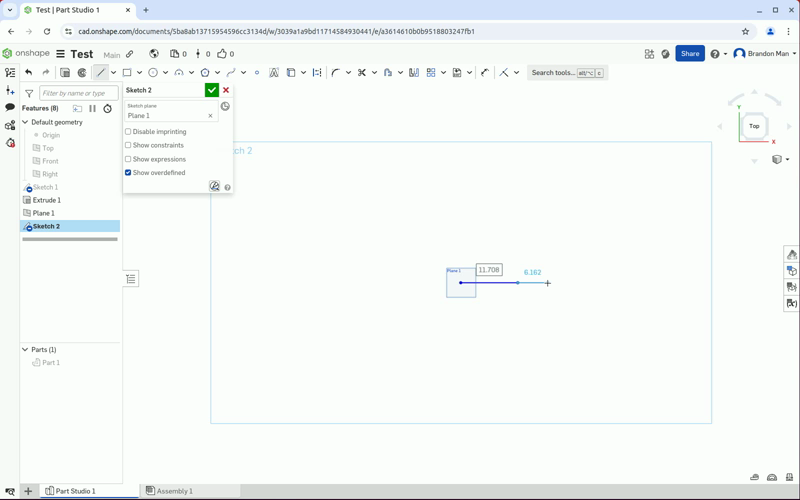
mouse_move(517, 226)
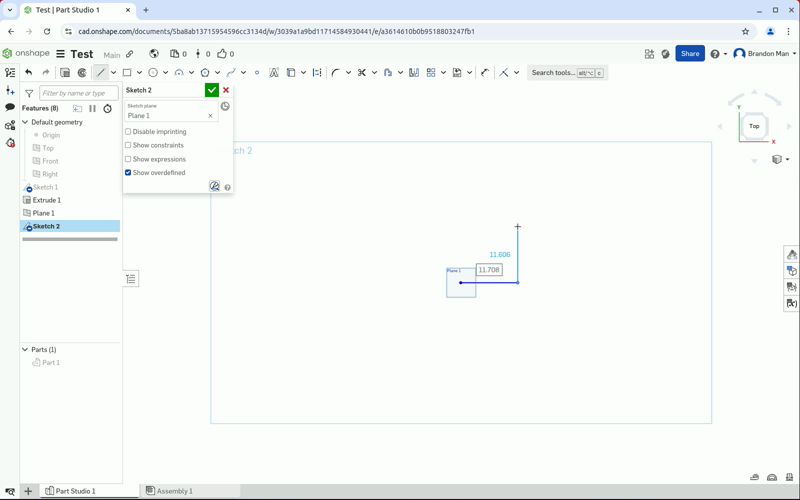
click(517, 226)
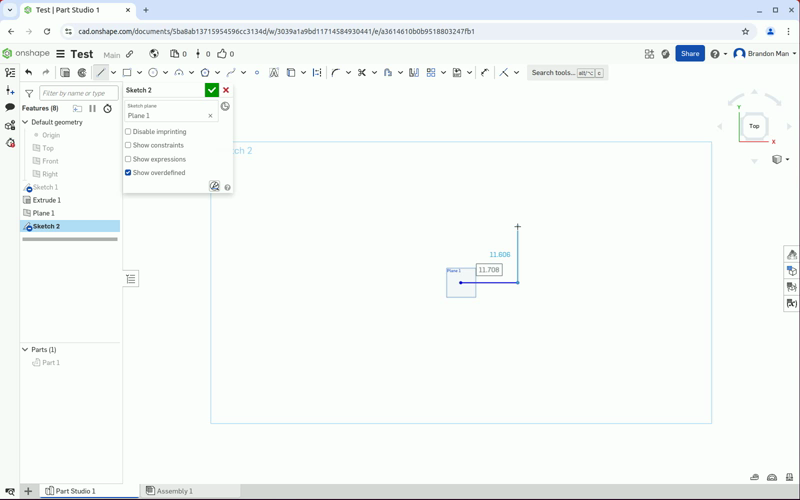
key_up(shift)
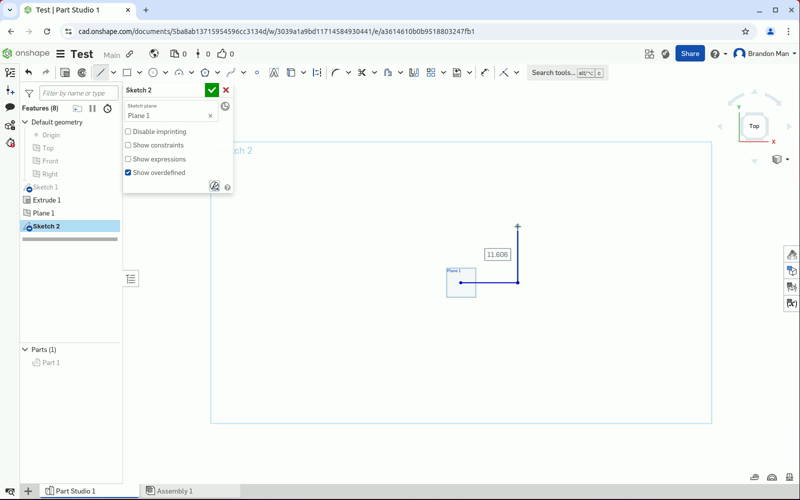
key_down(shift)
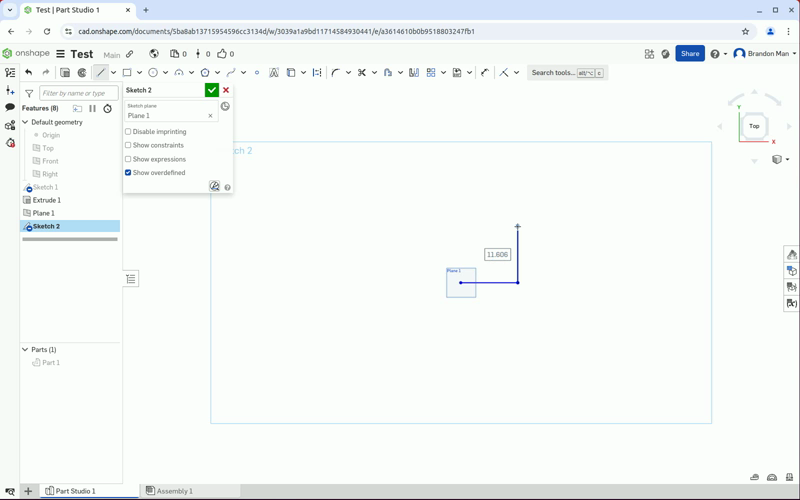
mouse_move(547, 226)
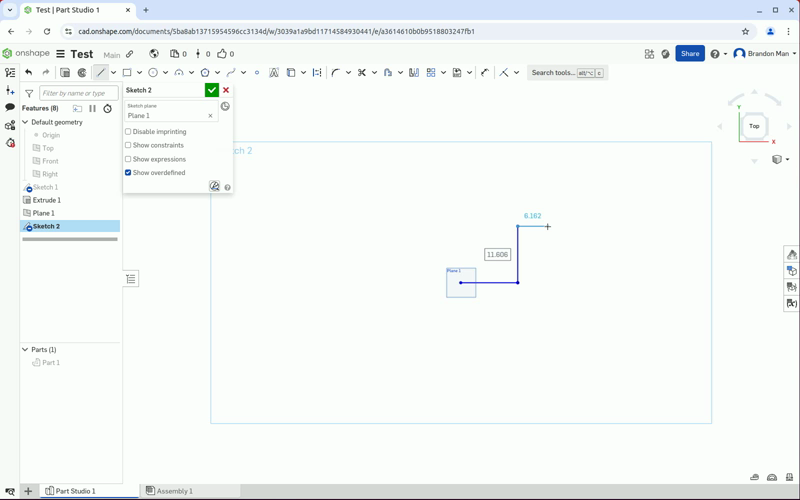
mouse_move(460, 226)
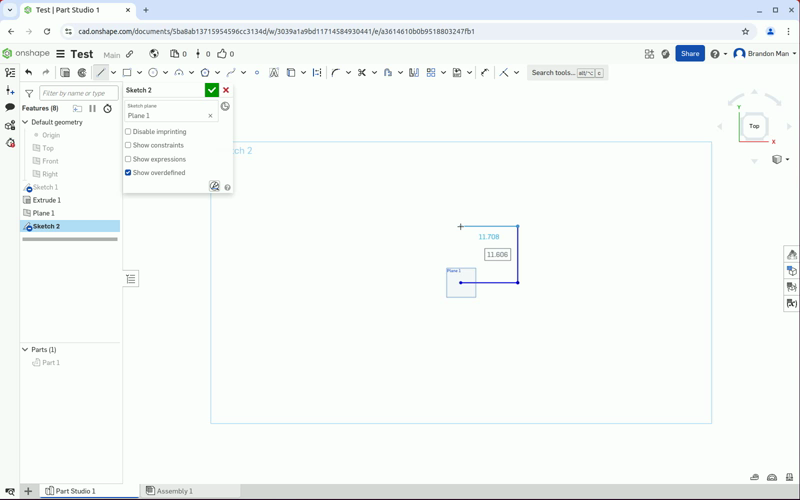
click(460, 226)
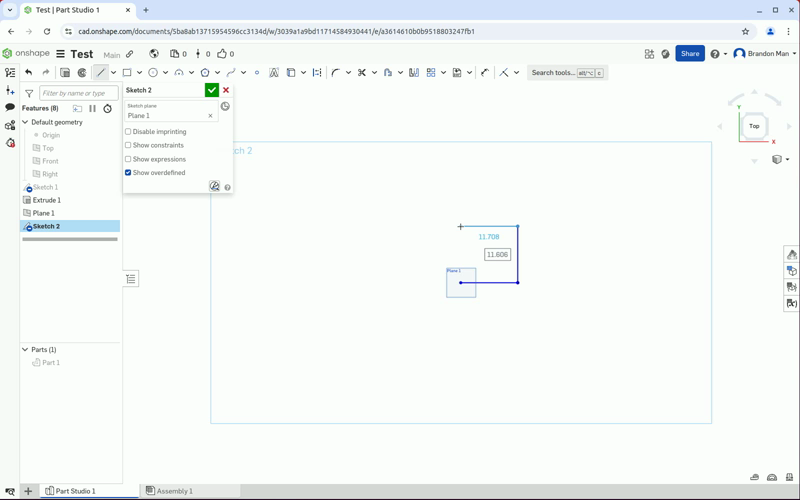
key_up(shift)
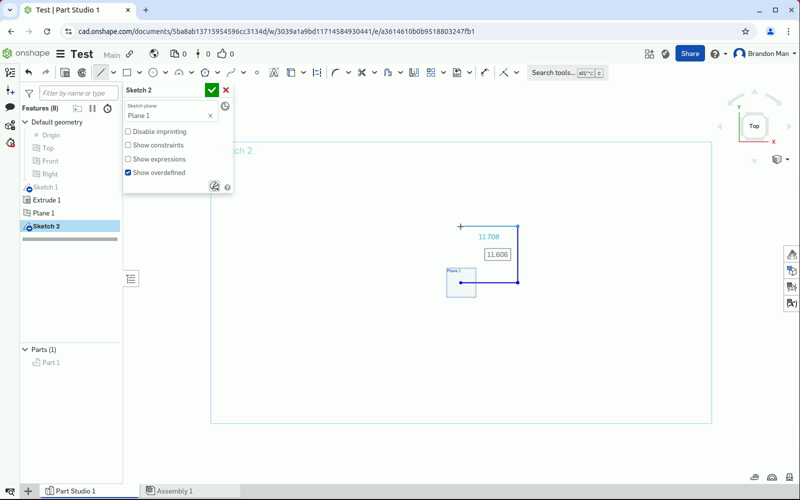
mouse_move(490, 226)
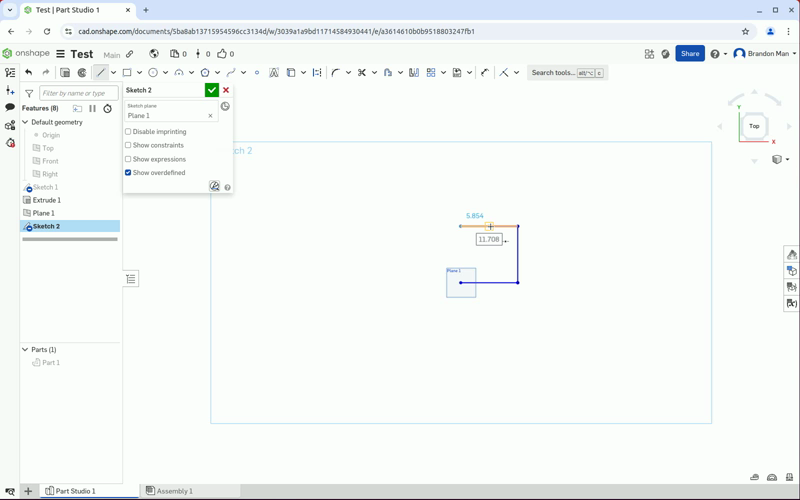
key_down(shift)
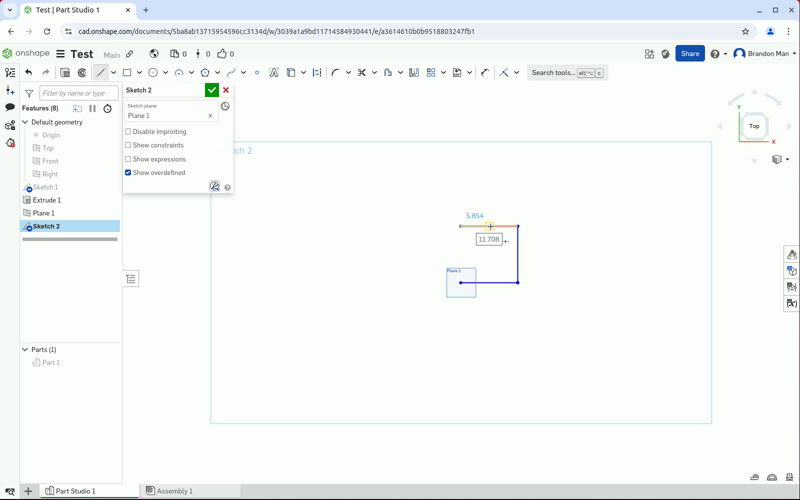
mouse_move(460, 282)
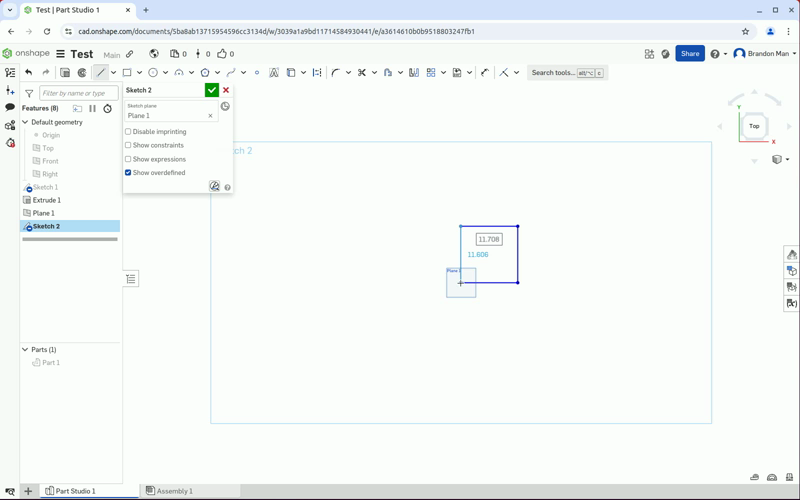
key_up(shift)
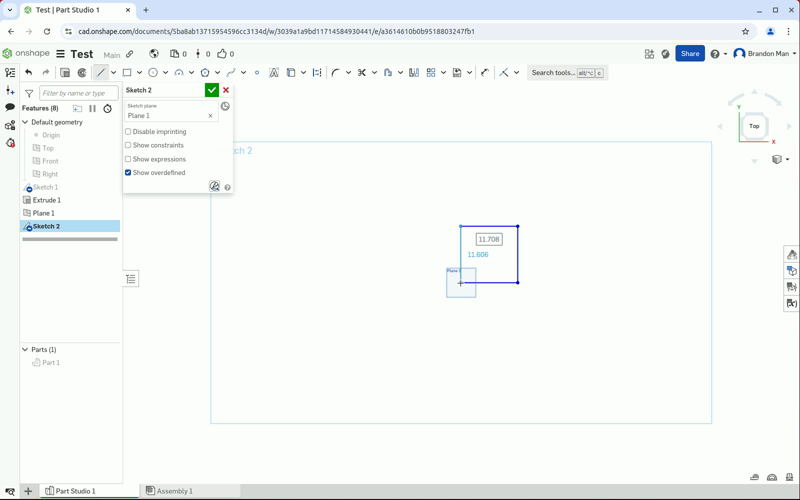
click(460, 282)
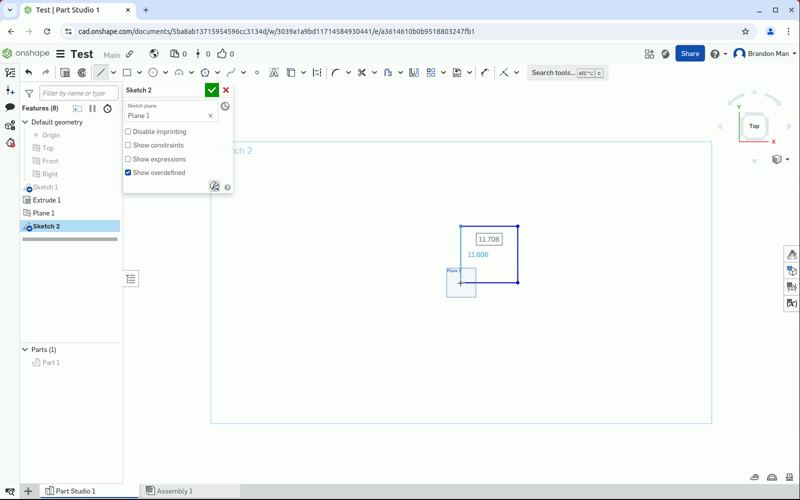
key(esc)
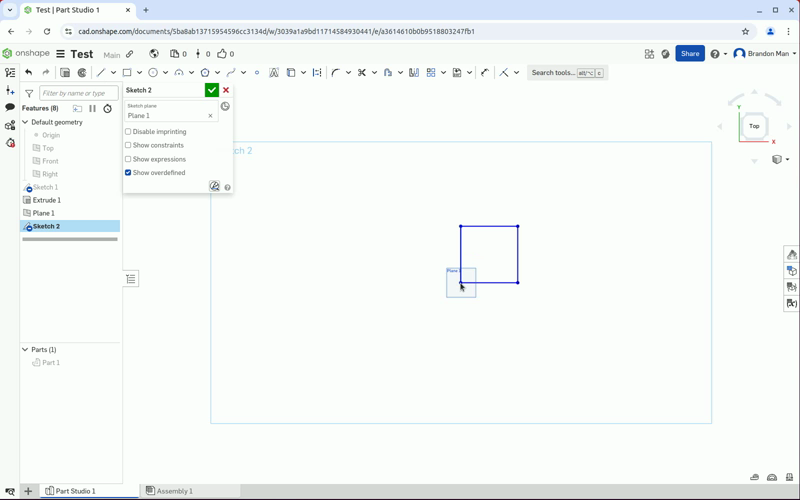
mouse_move(470, 273)
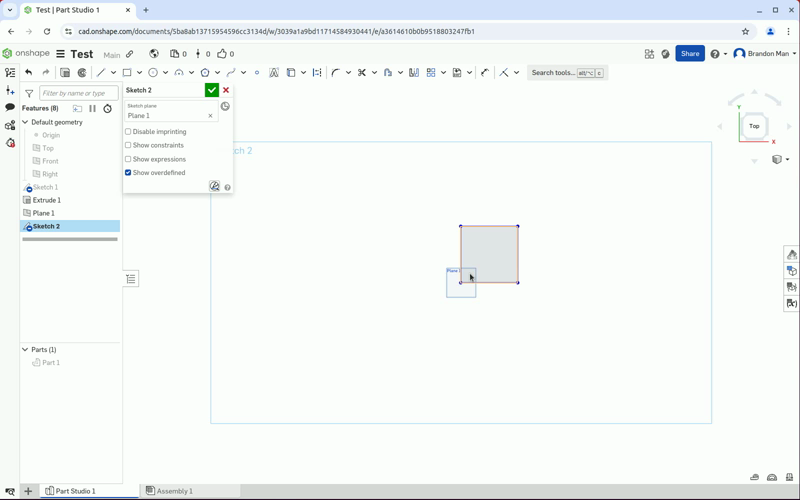
click(470, 273)
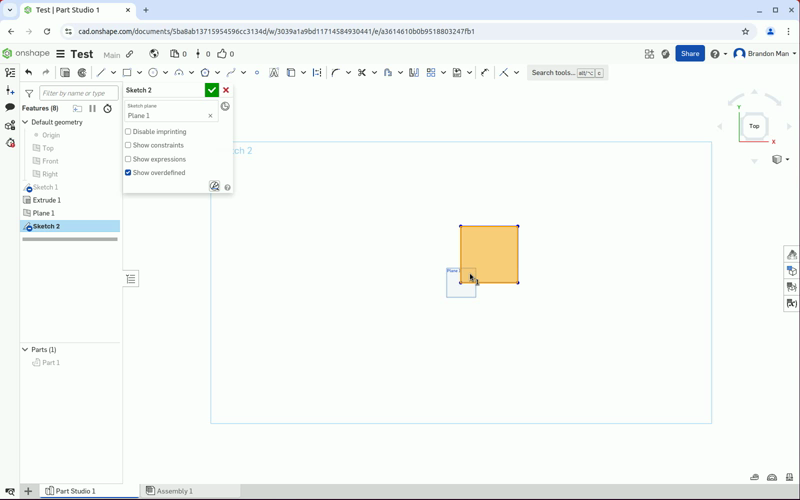
mouse_move(73, 352)
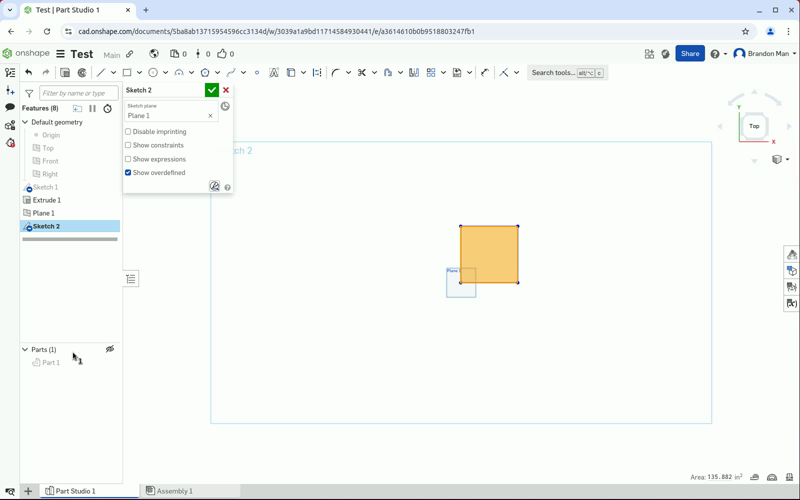
key(shift+y)
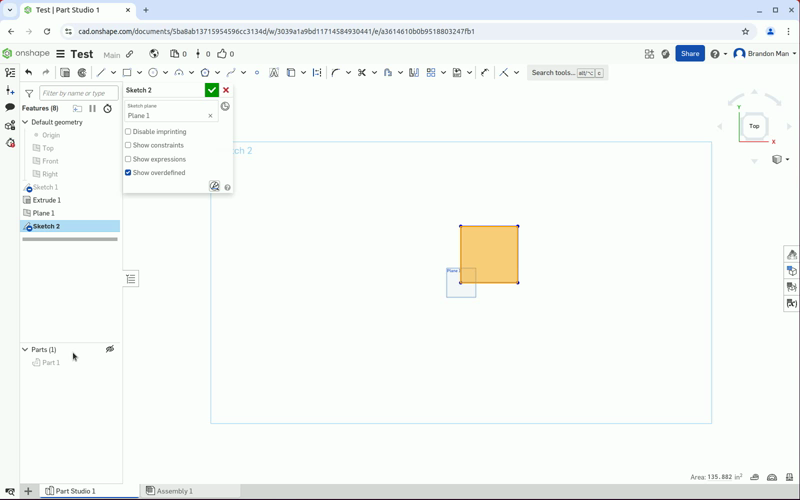
key(shift+e)
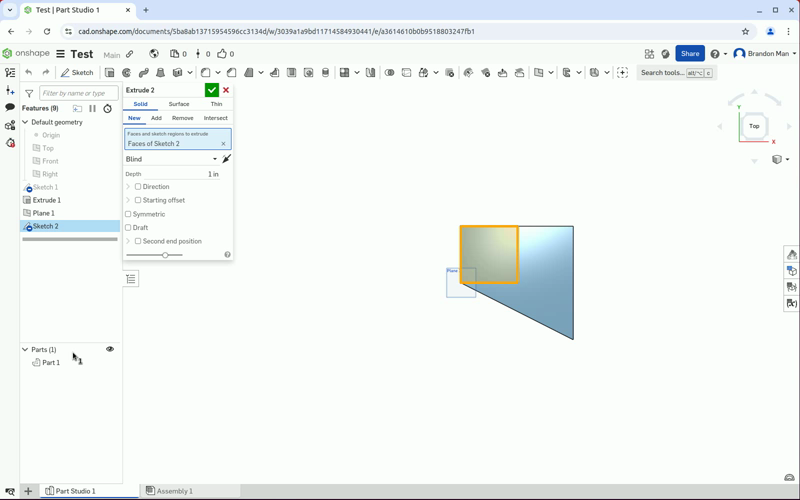
mouse_move(143, 106)
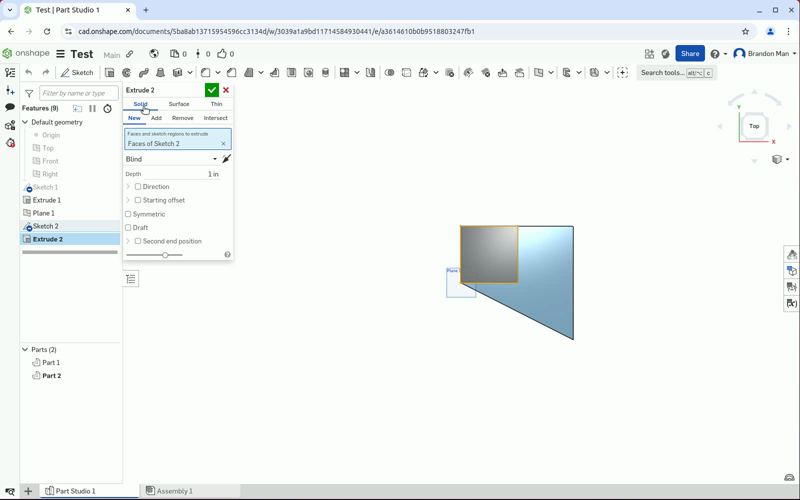
click(143, 106)
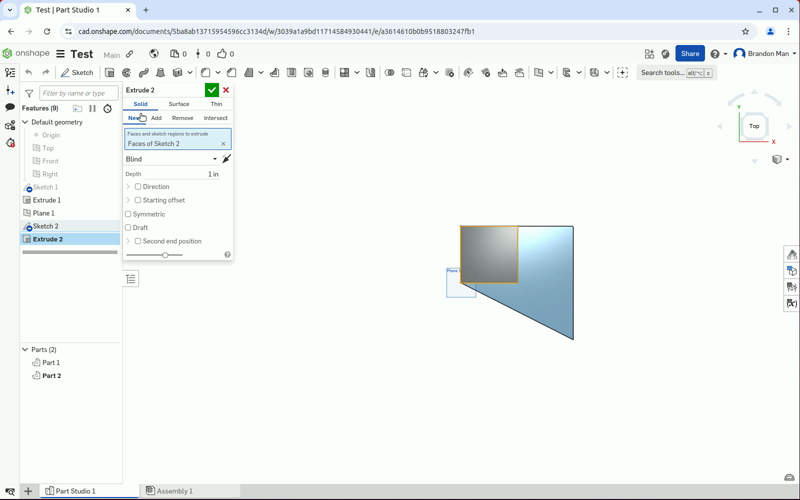
mouse_move(137, 120)
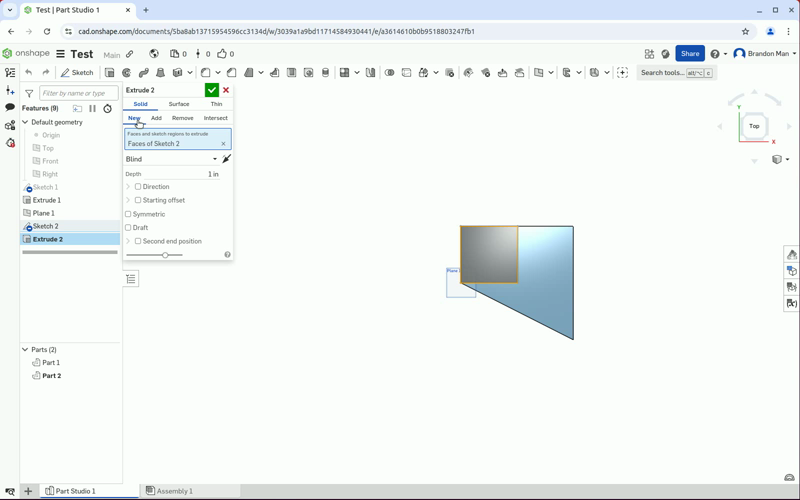
click(137, 120)
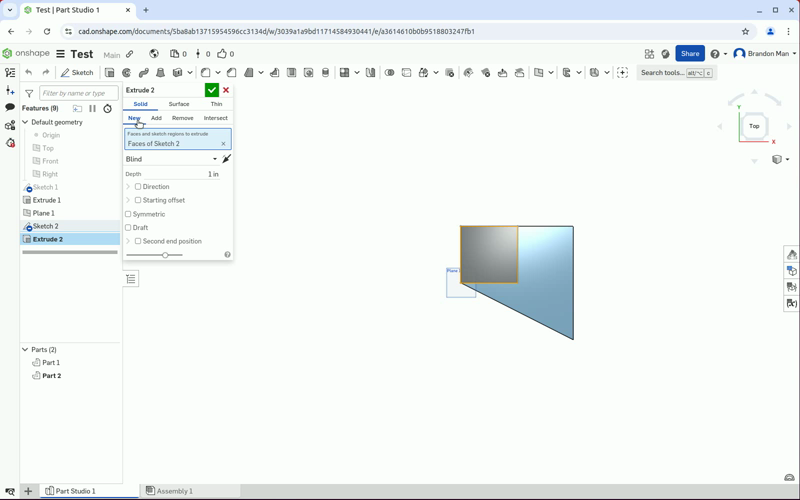
key(tab, 4)
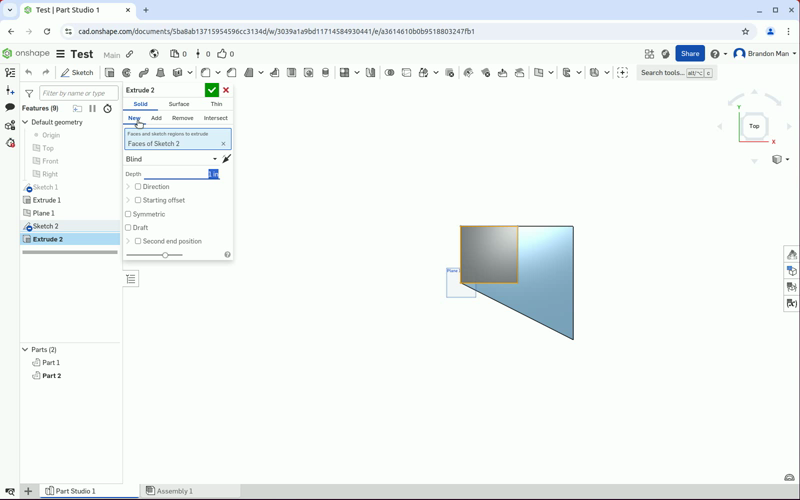
text(11.554)
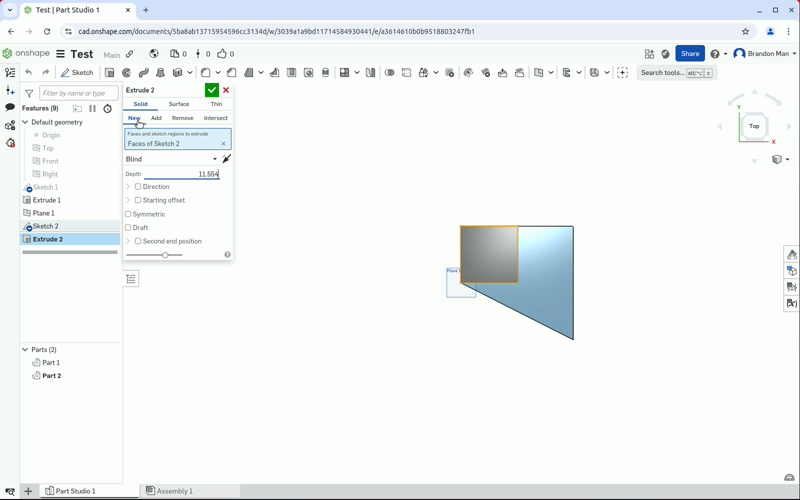
key(enter)
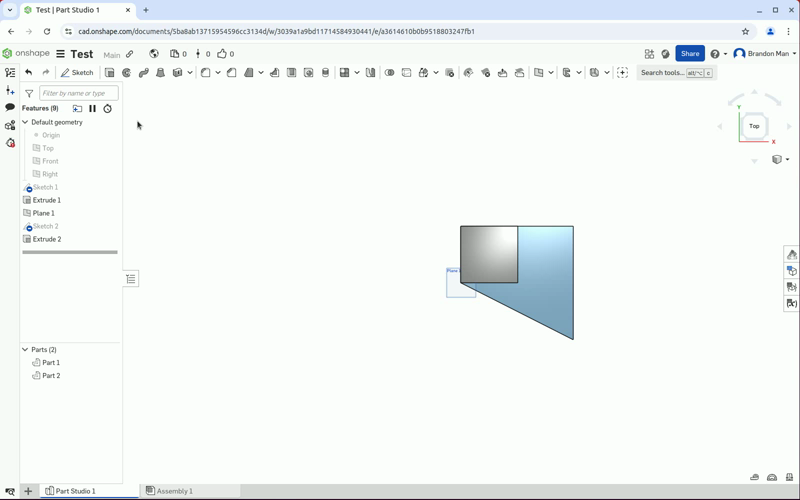
key(shift+h)
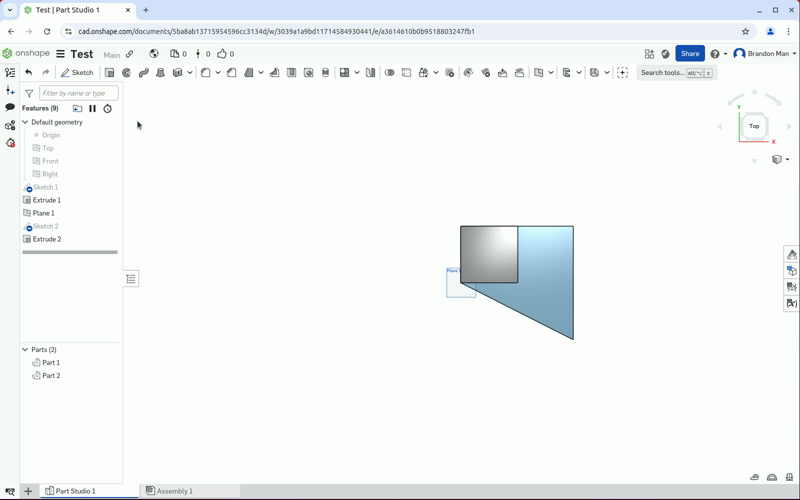
key(shift+h)
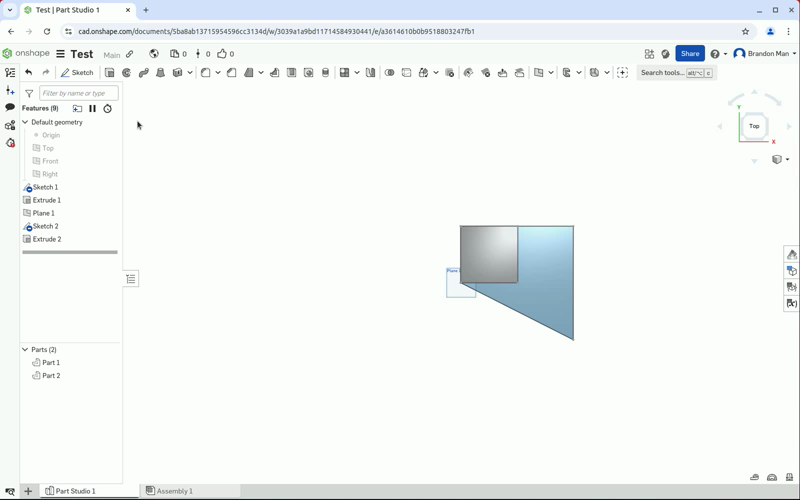
key(shift+7)
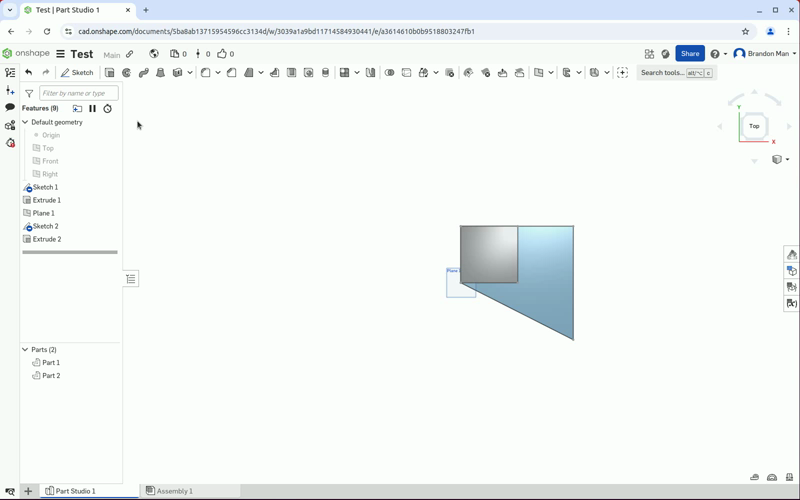
key(up, 3)
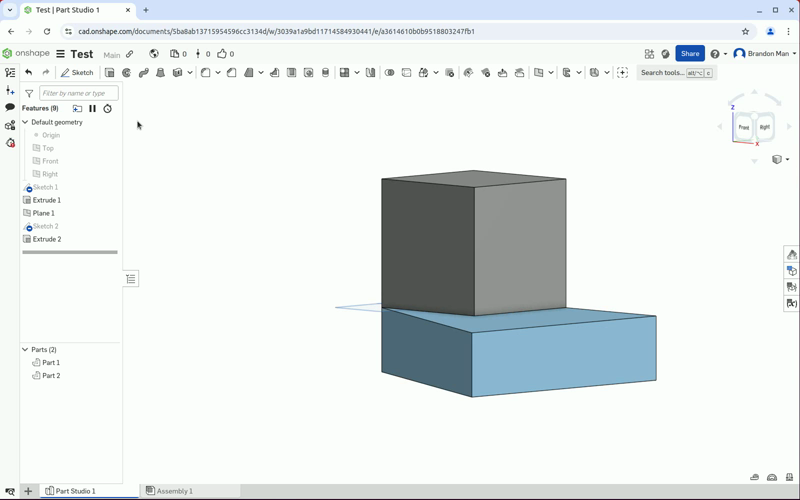
key(left, 3)
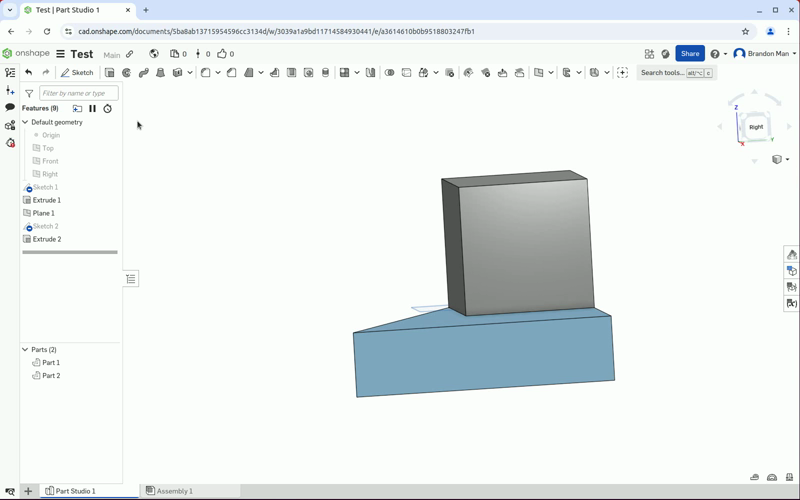
key(right, 3)
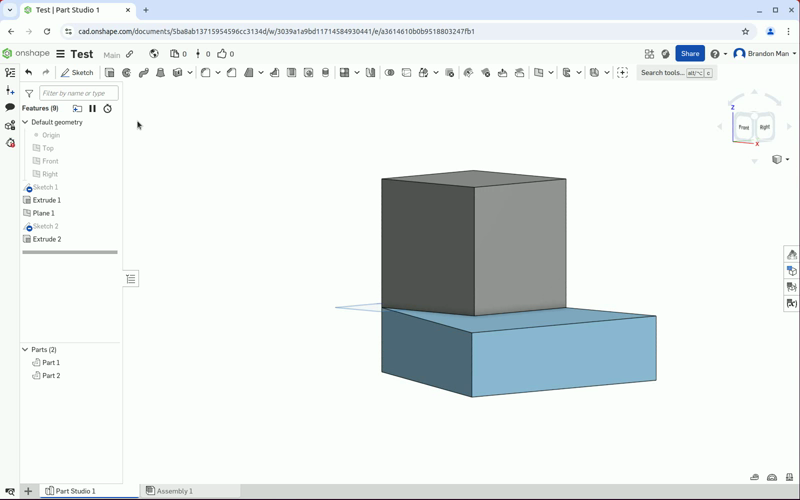
key(down, 3)
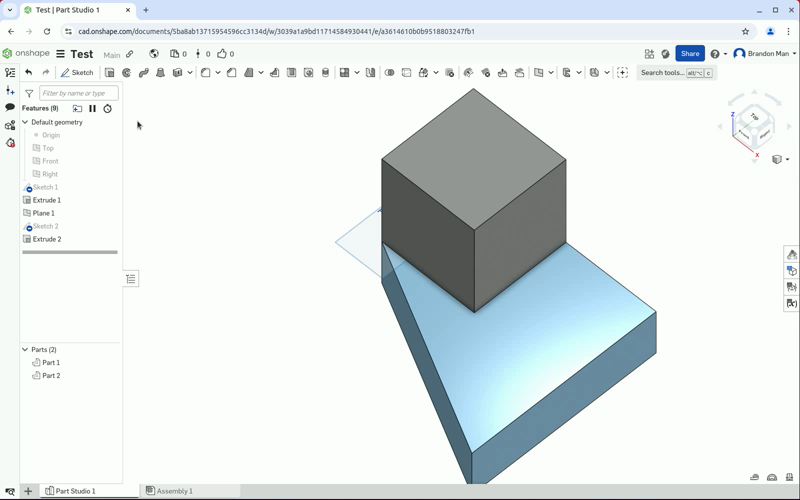
mouse_move(73, 189)
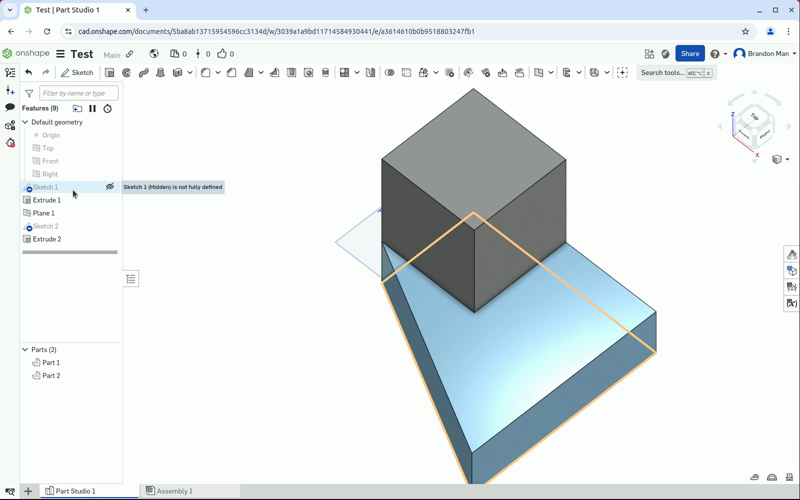
click(73, 189)